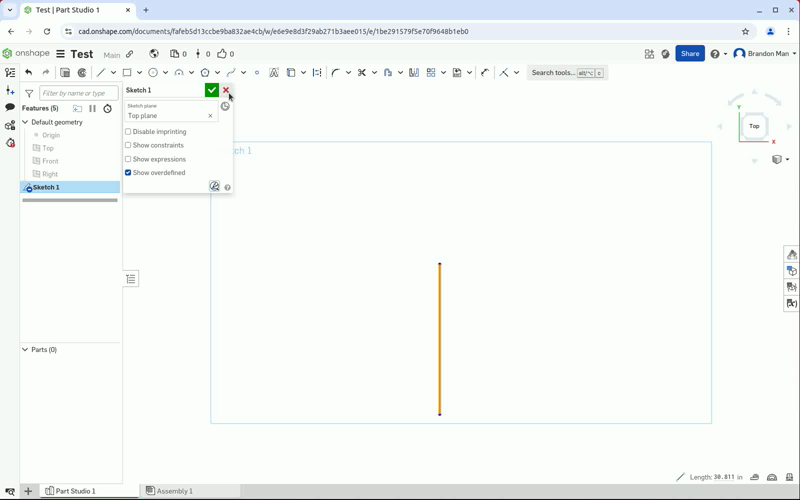
key(shift+h)
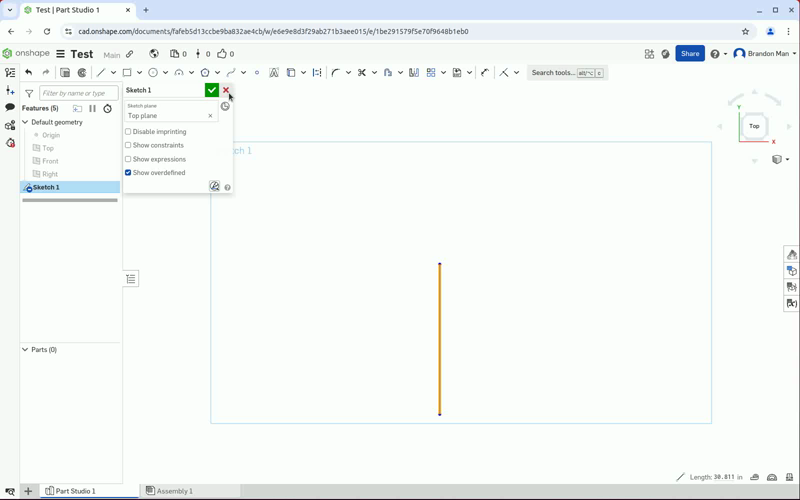
key(shift+s)
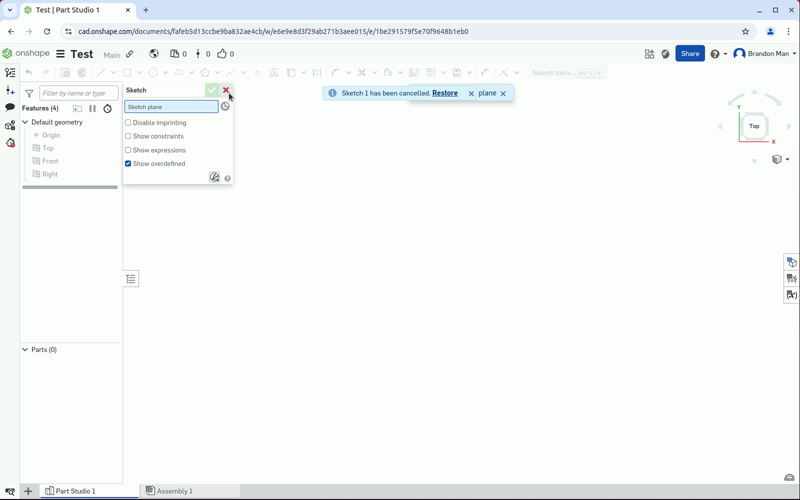
mouse_move(73, 150)
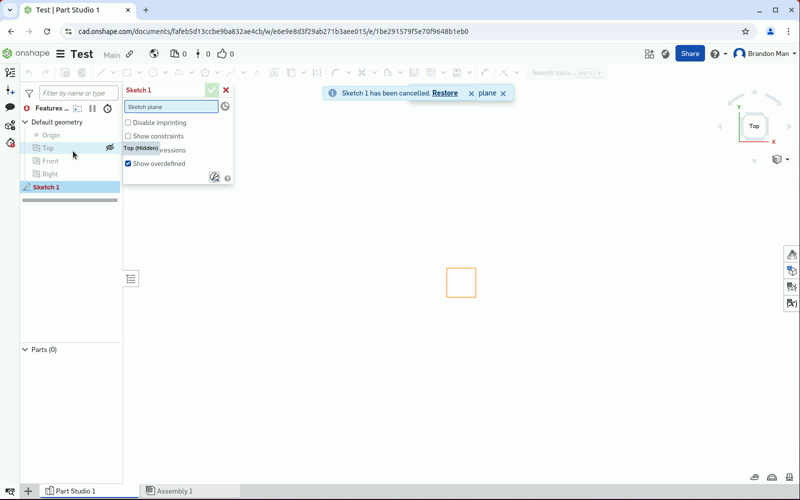
click(73, 150)
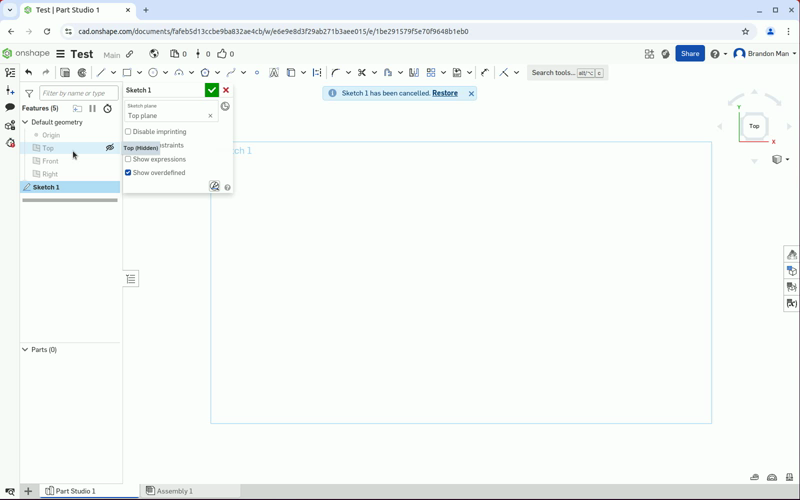
mouse_move(73, 352)
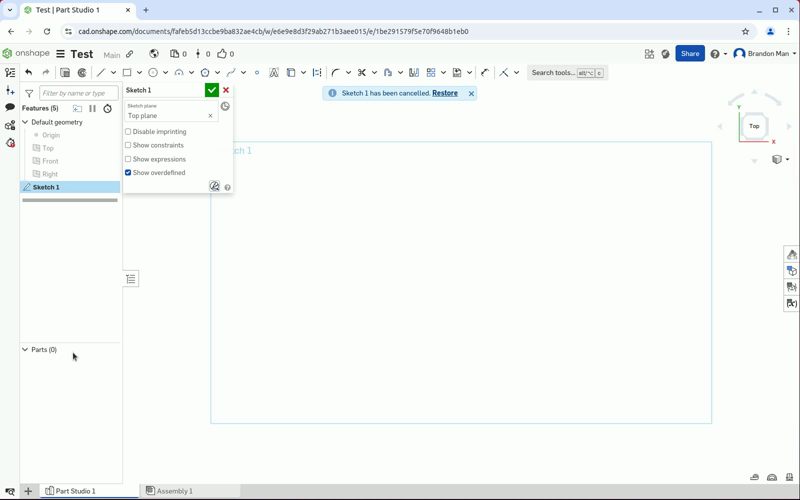
key(y)
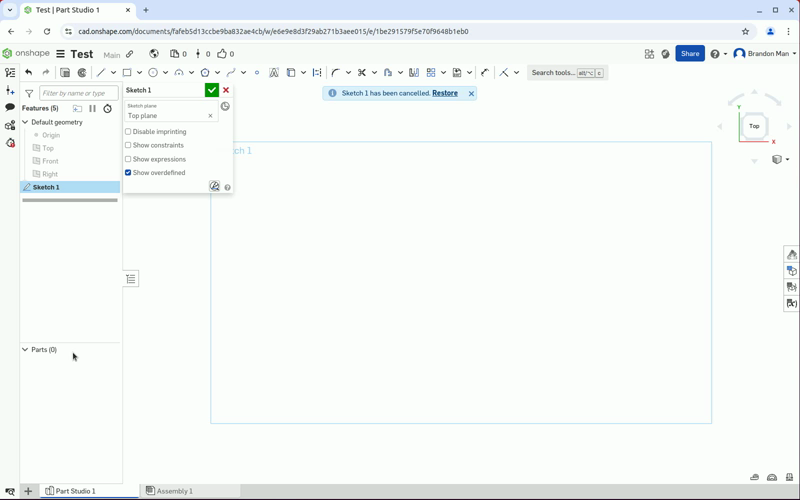
key(l)
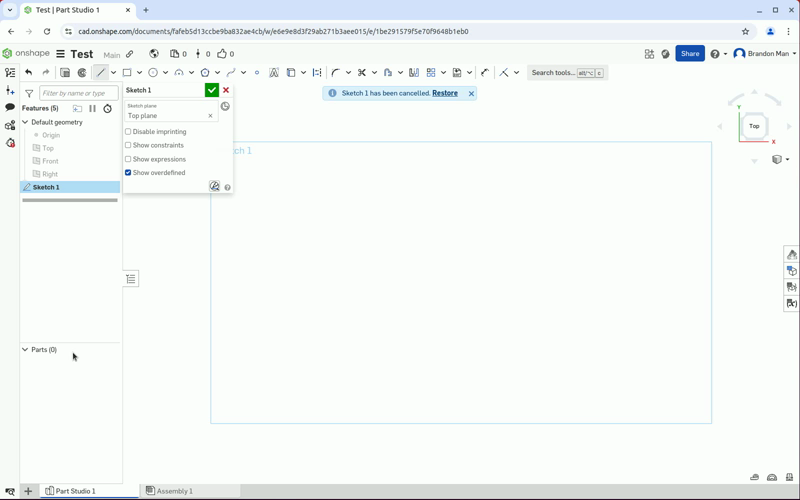
key_down(shift)
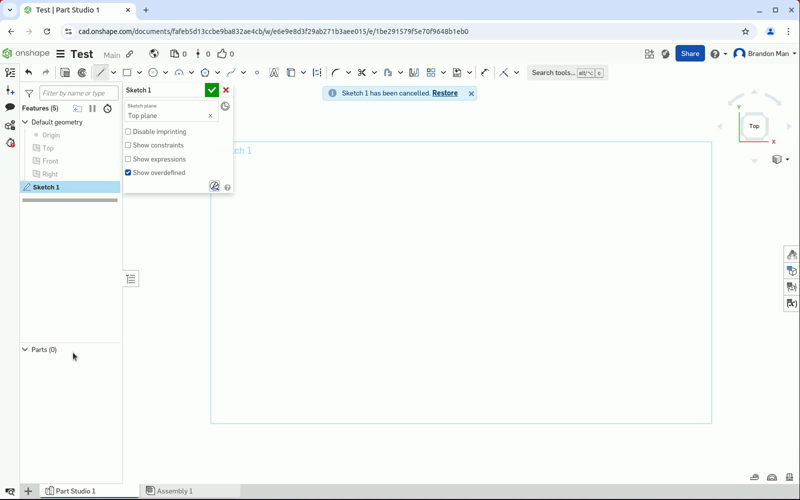
mouse_move(426, 312)
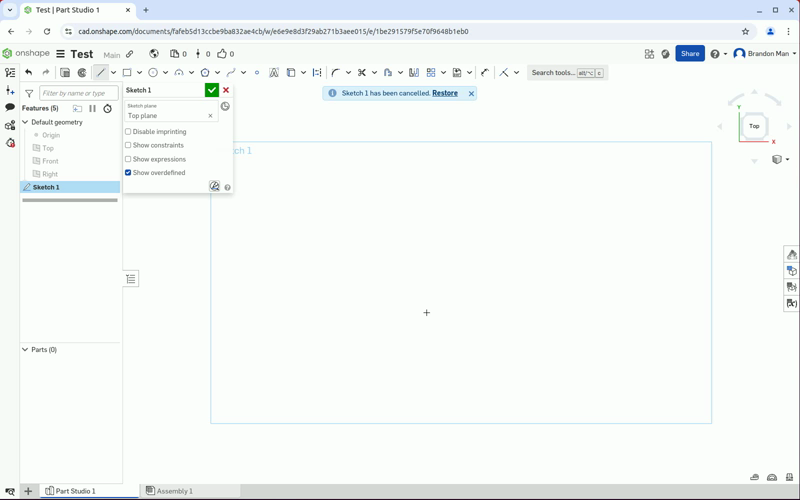
click(426, 312)
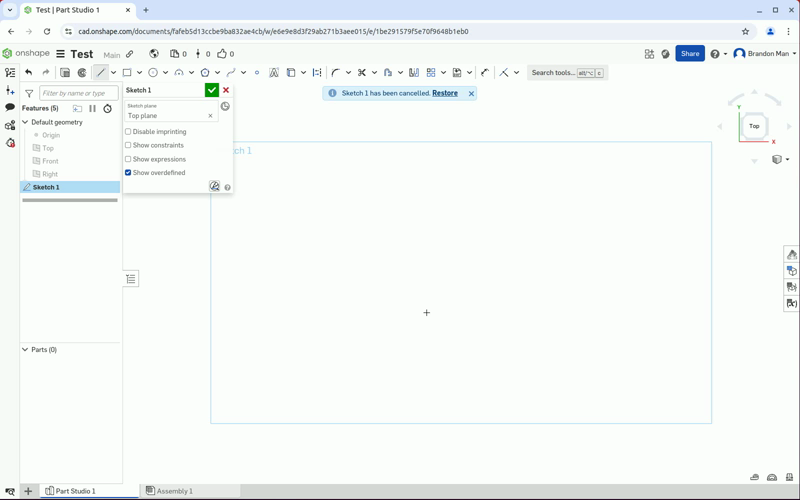
key_up(shift)
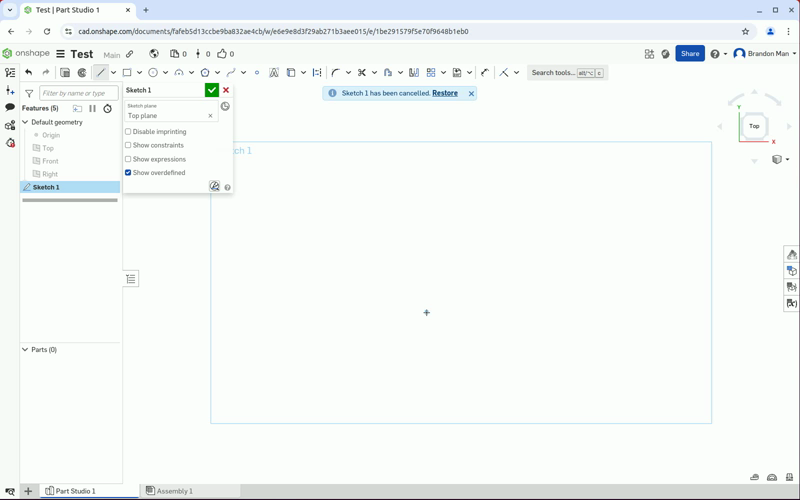
key_down(shift)
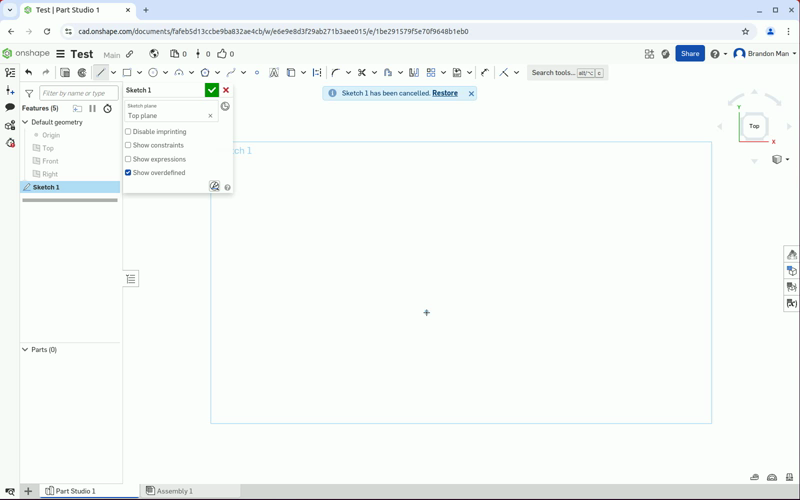
mouse_move(495, 312)
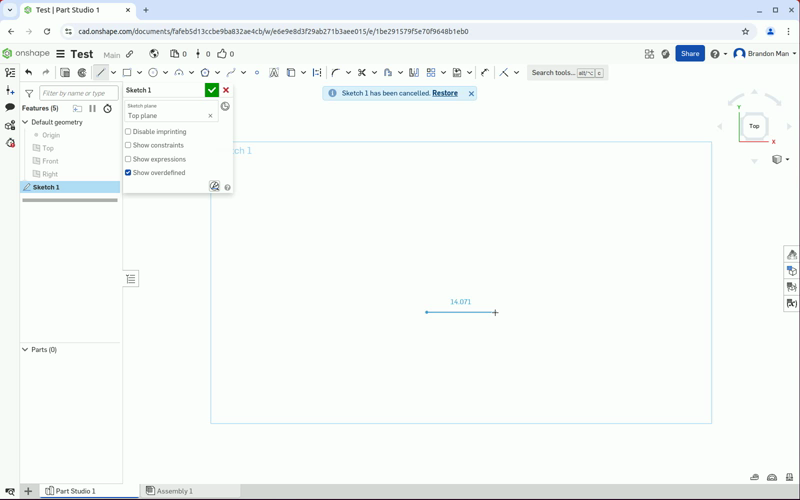
click(495, 312)
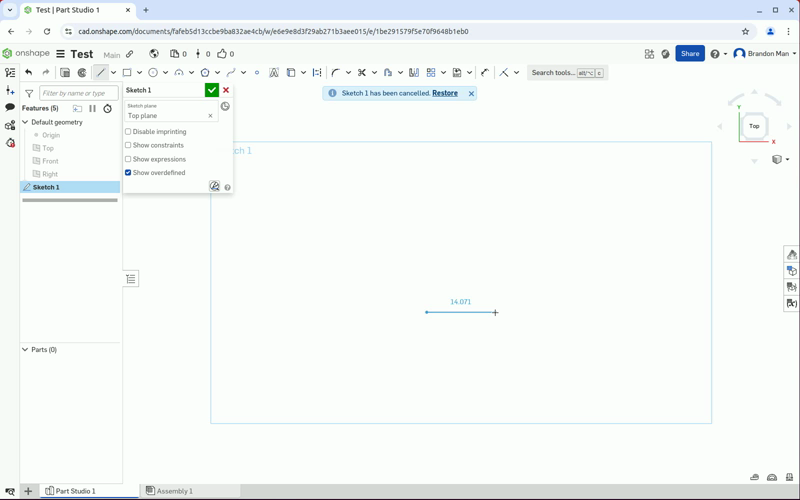
key_up(shift)
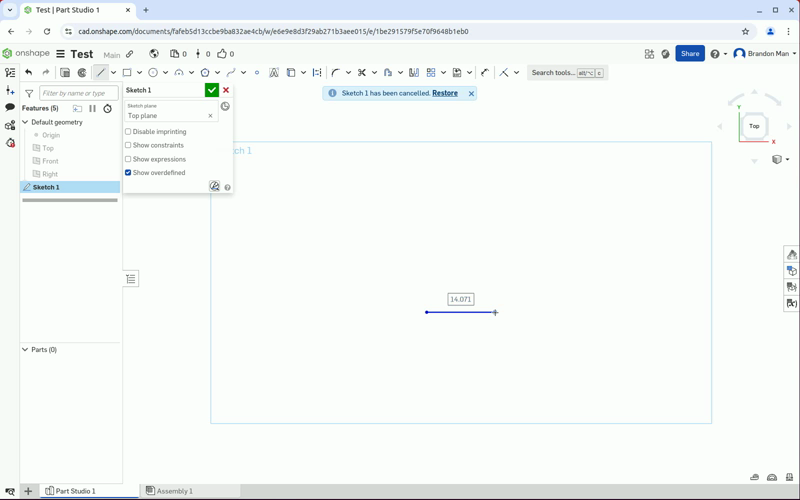
key_down(shift)
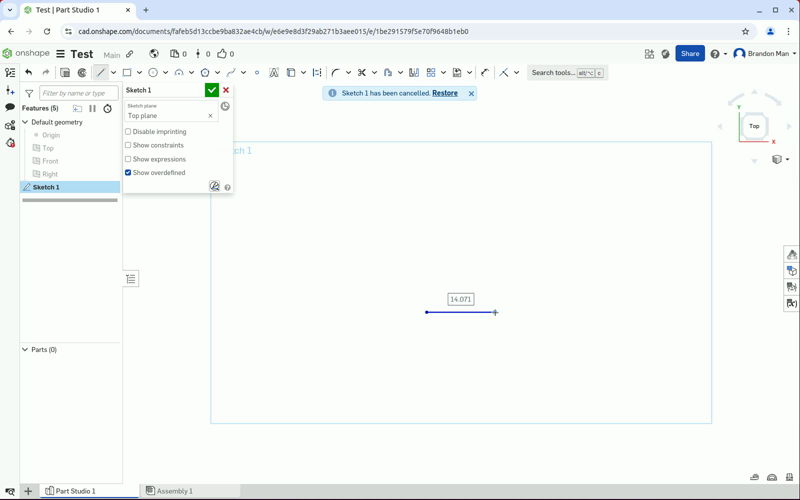
mouse_move(525, 312)
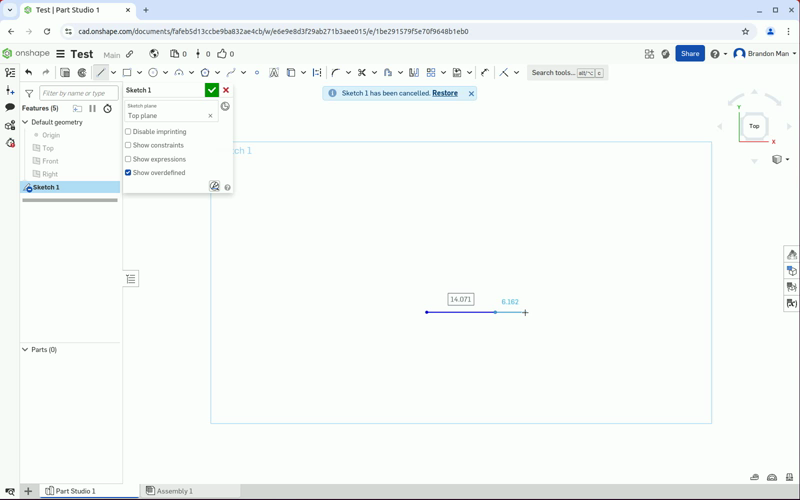
mouse_move(495, 252)
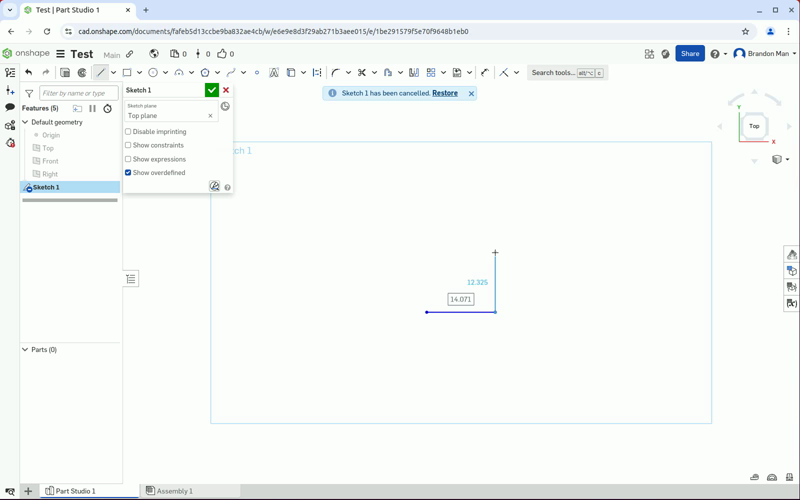
click(495, 252)
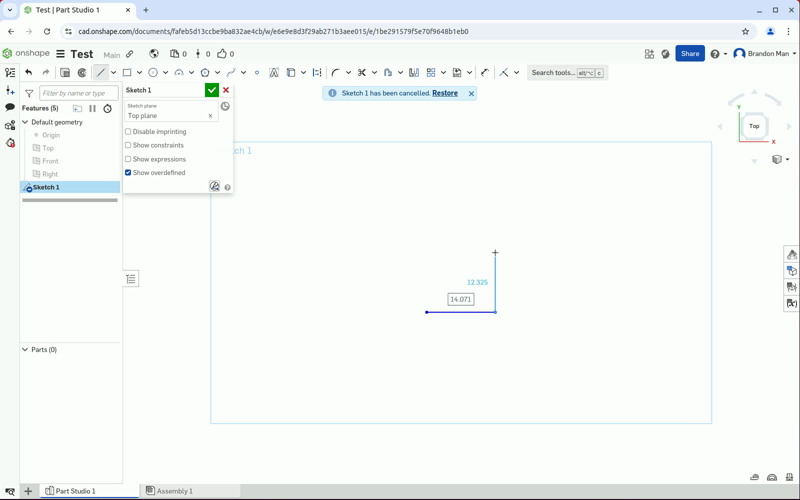
key_up(shift)
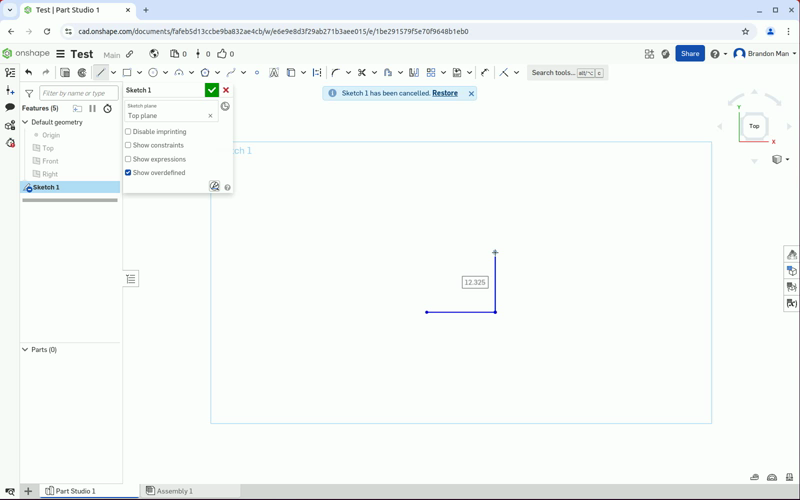
key_down(shift)
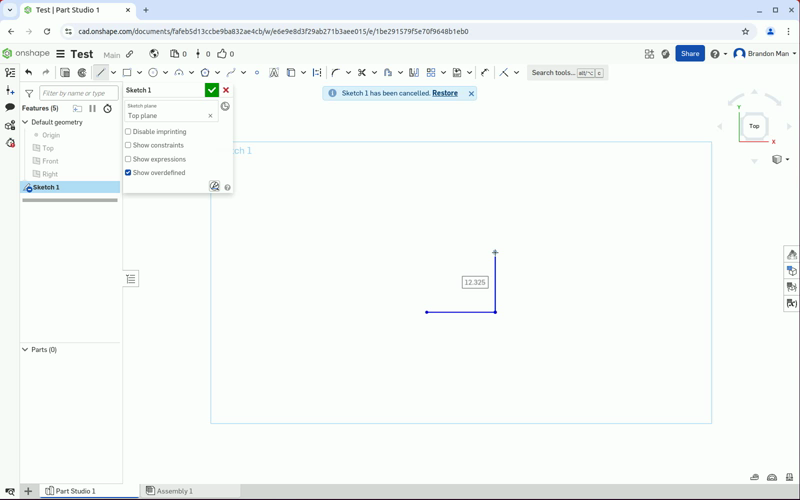
mouse_move(426, 252)
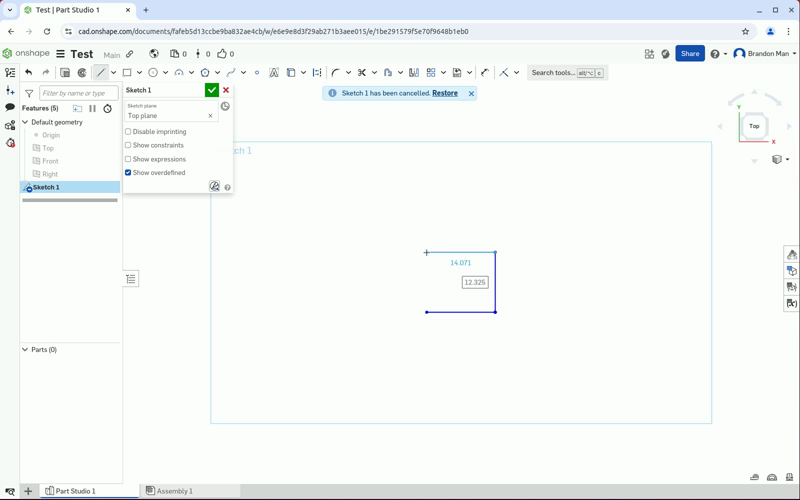
click(426, 252)
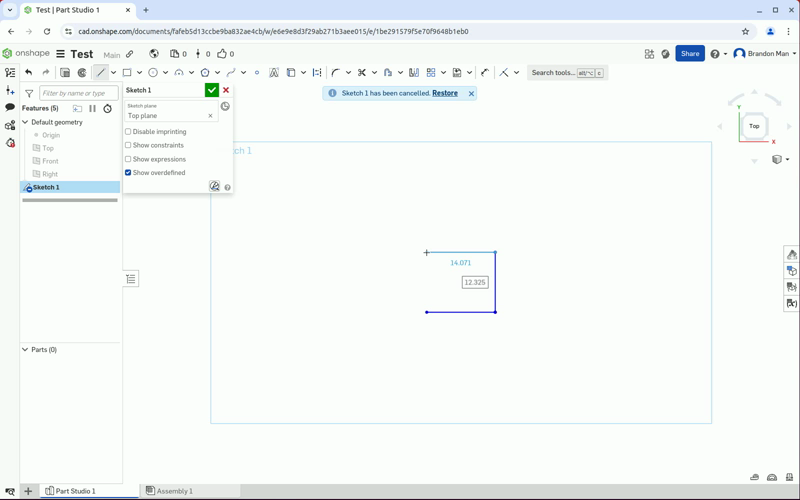
key_up(shift)
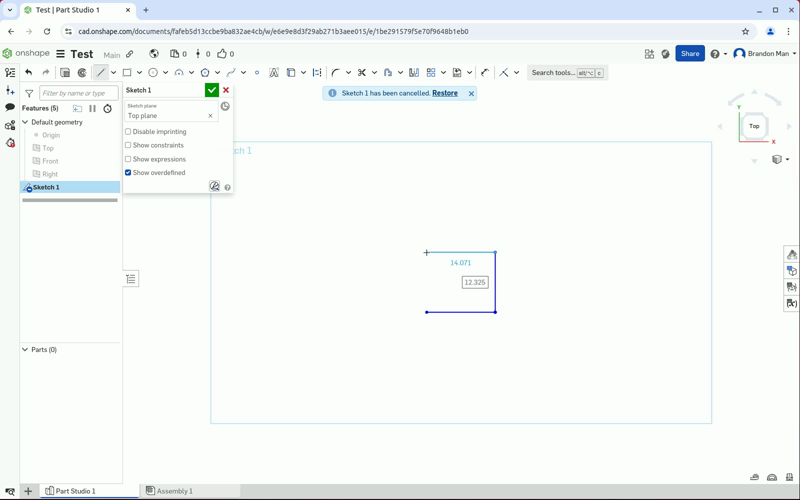
mouse_move(456, 252)
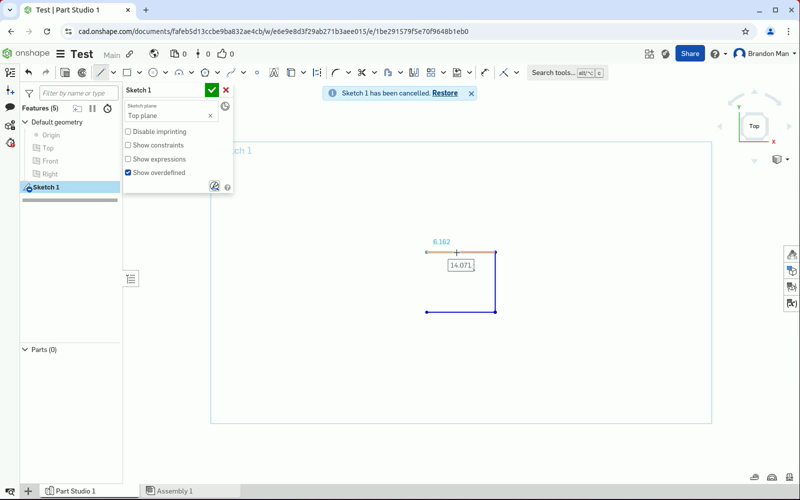
key_down(shift)
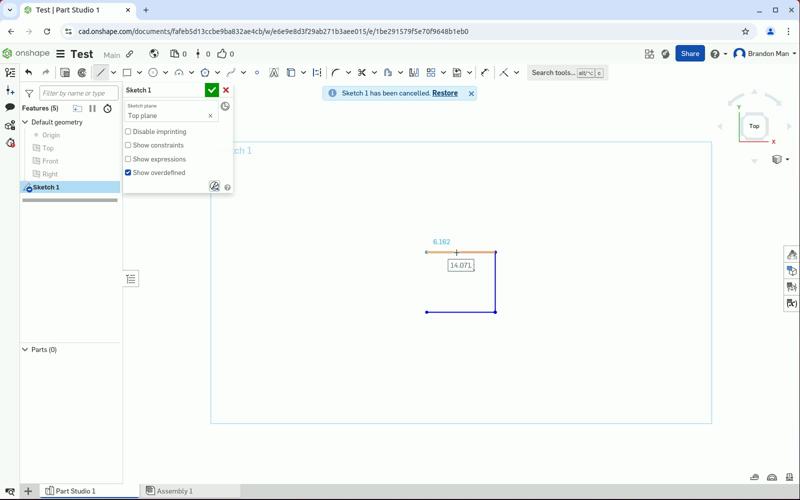
mouse_move(426, 312)
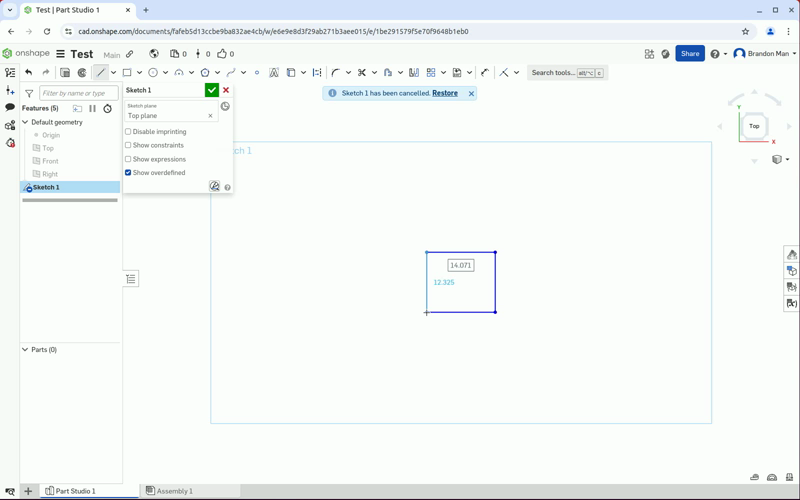
key_up(shift)
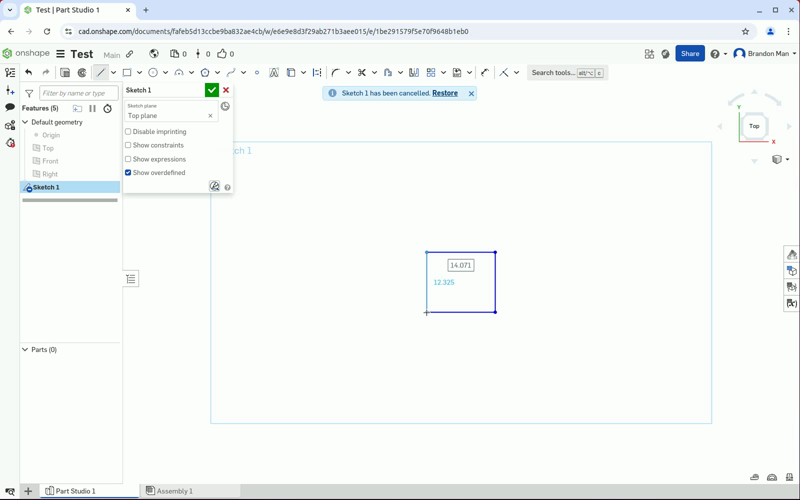
click(426, 312)
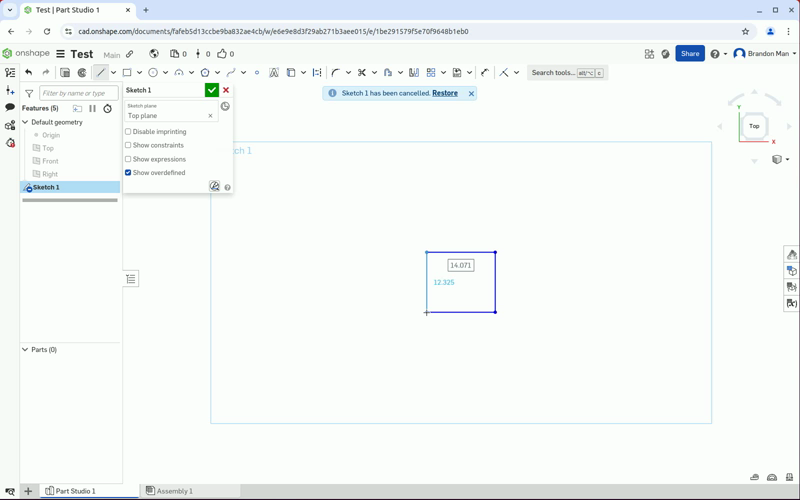
key(esc)
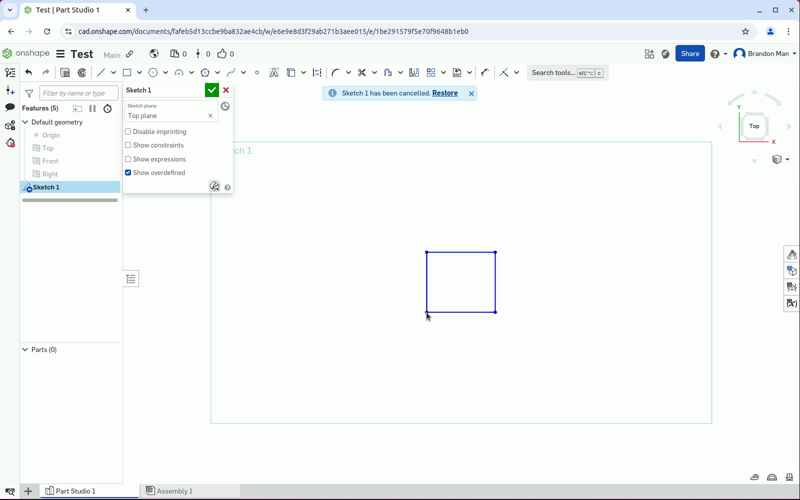
mouse_move(454, 286)
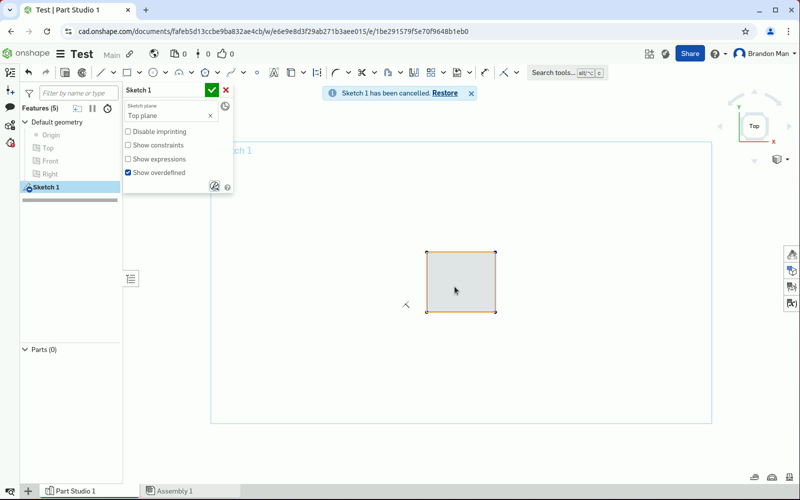
click(454, 286)
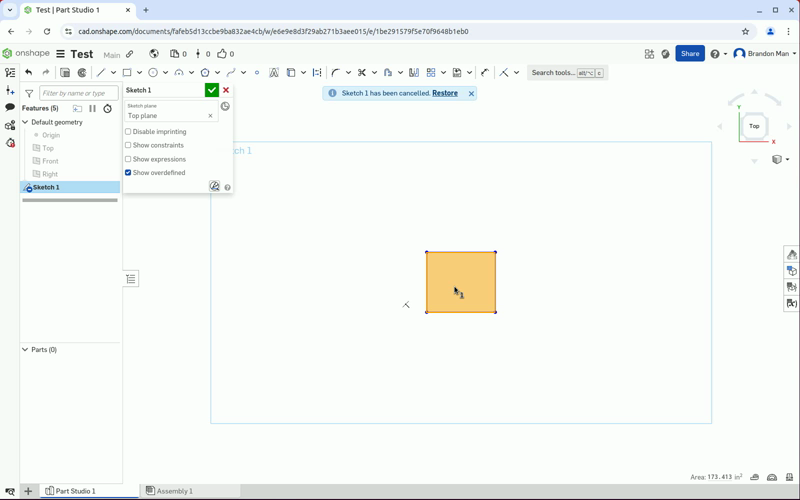
mouse_move(73, 352)
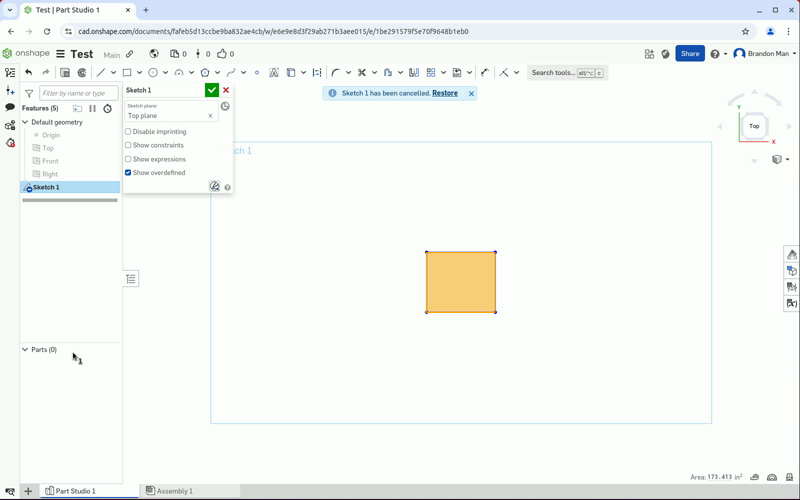
key(shift+y)
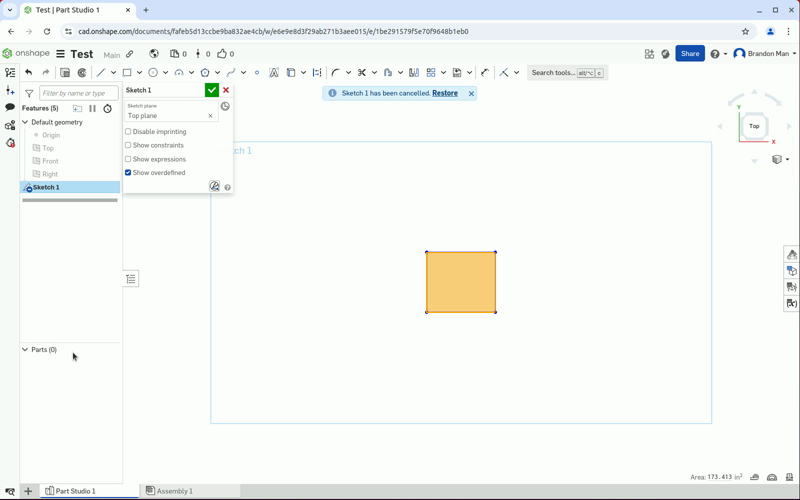
key(shift+e)
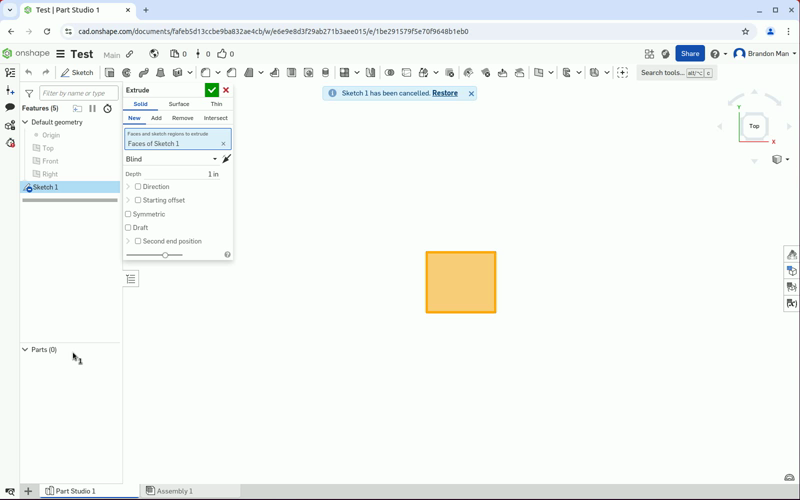
mouse_move(143, 106)
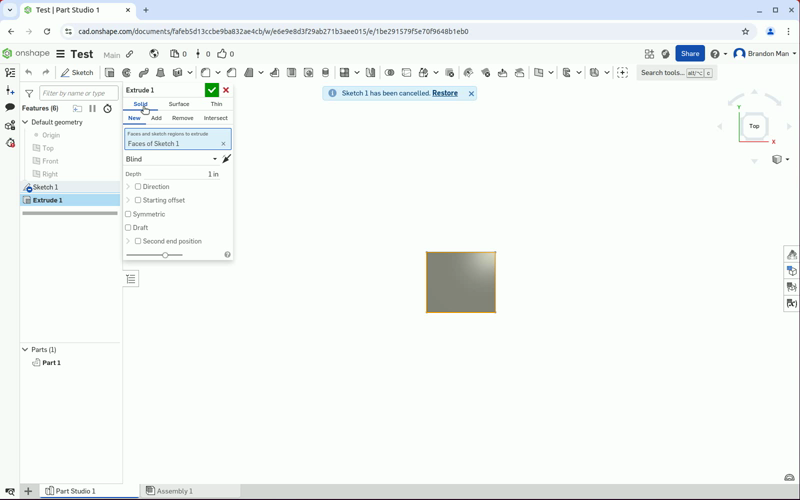
click(143, 106)
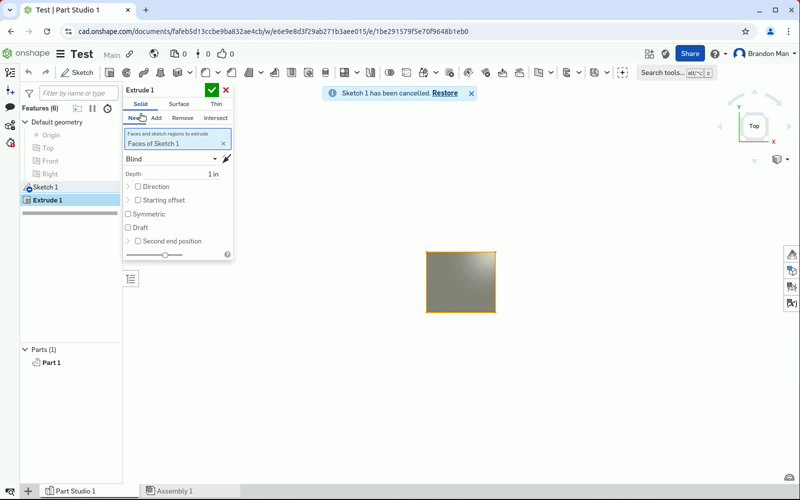
mouse_move(137, 120)
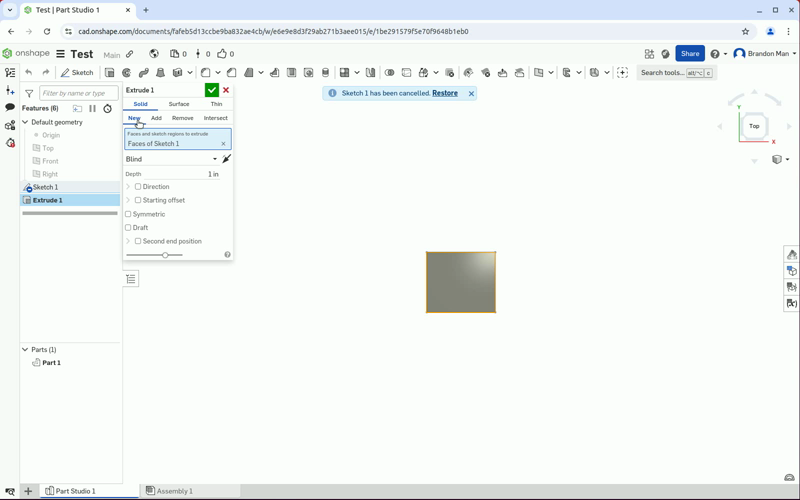
click(137, 120)
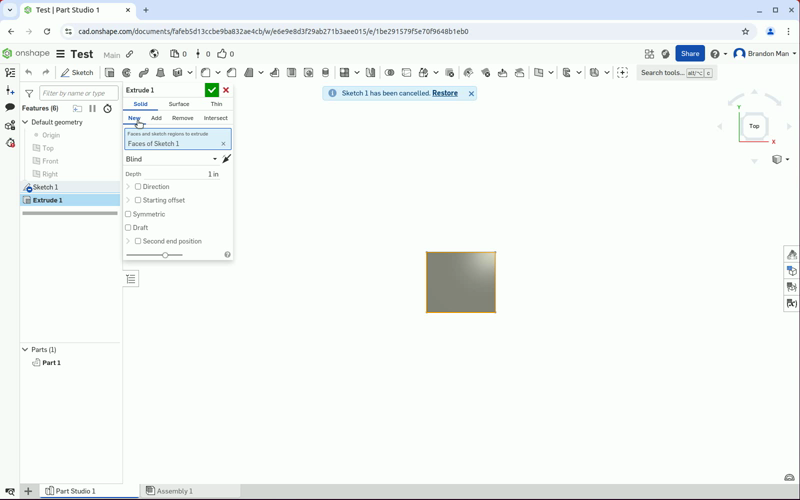
key(tab, 4)
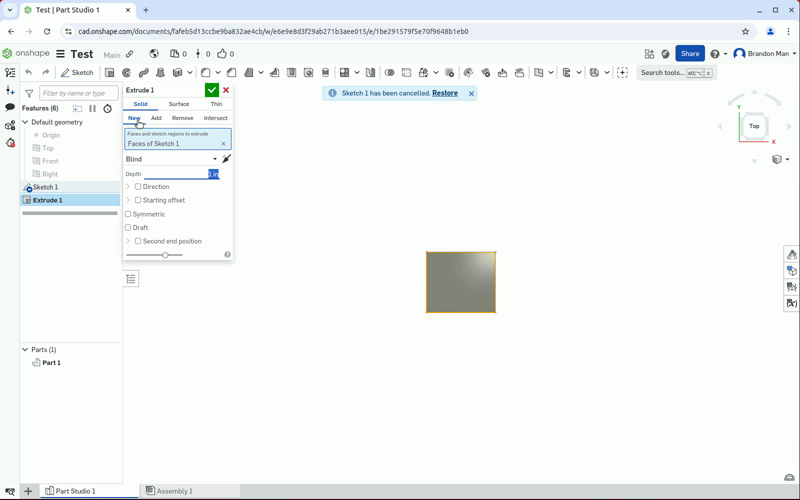
text(23.108)
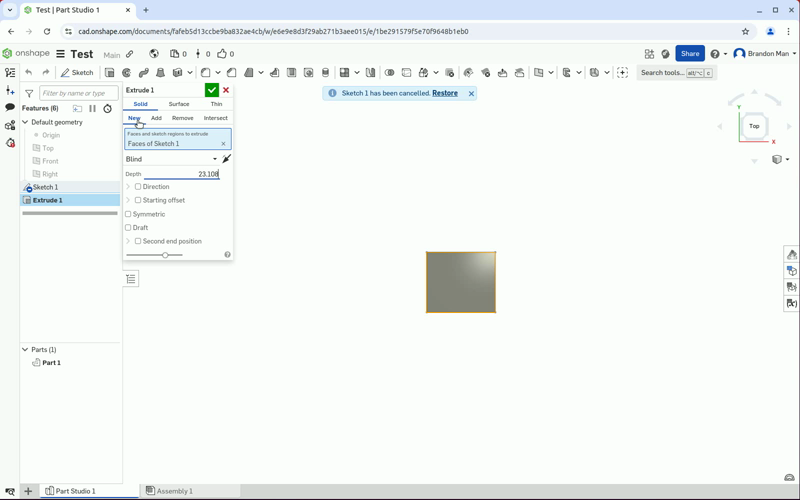
key(enter)
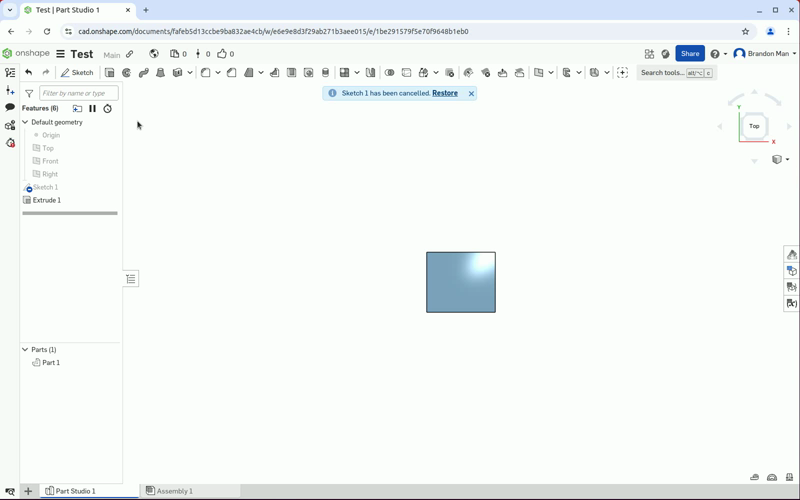
key(shift+h)
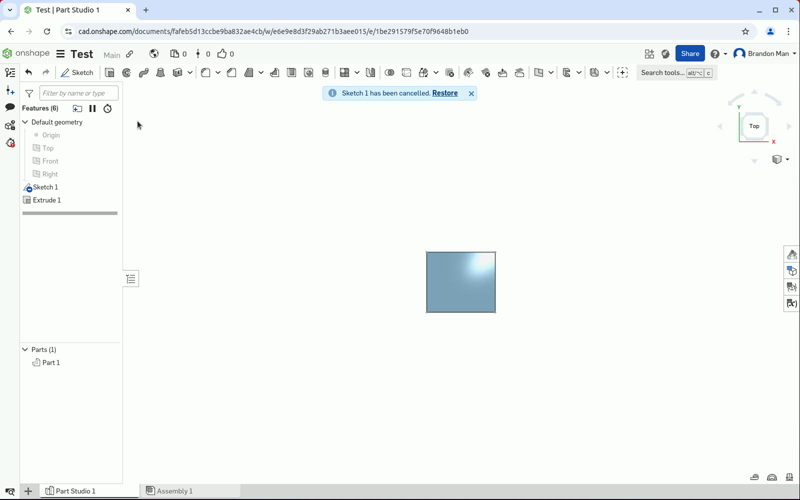
key(shift+h)
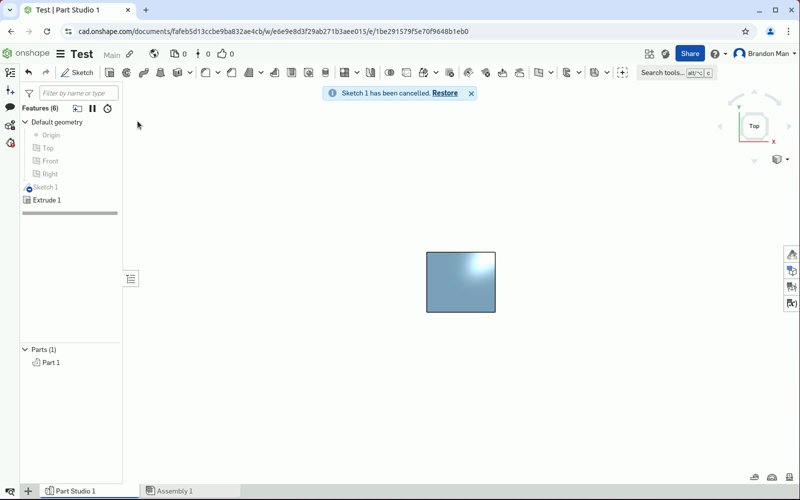
mouse_move(73, 189)
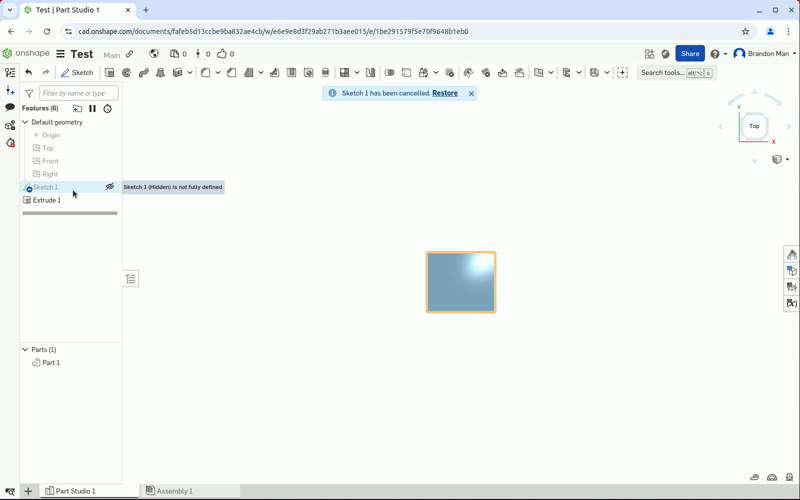
click(73, 189)
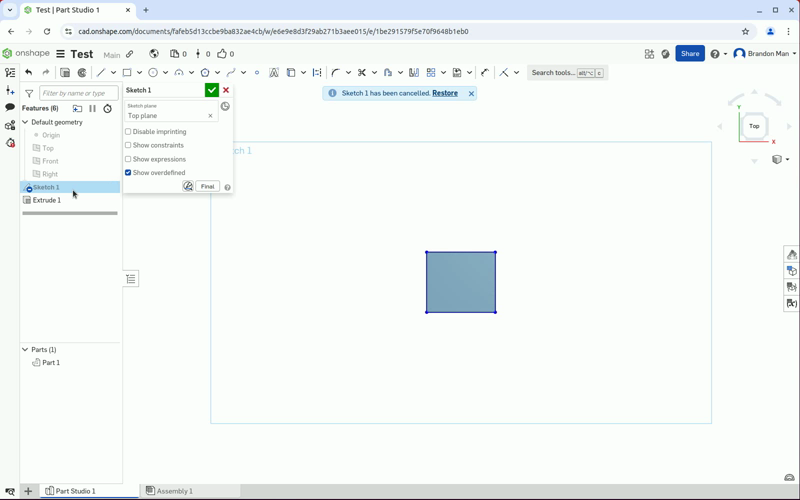
mouse_move(229, 92)
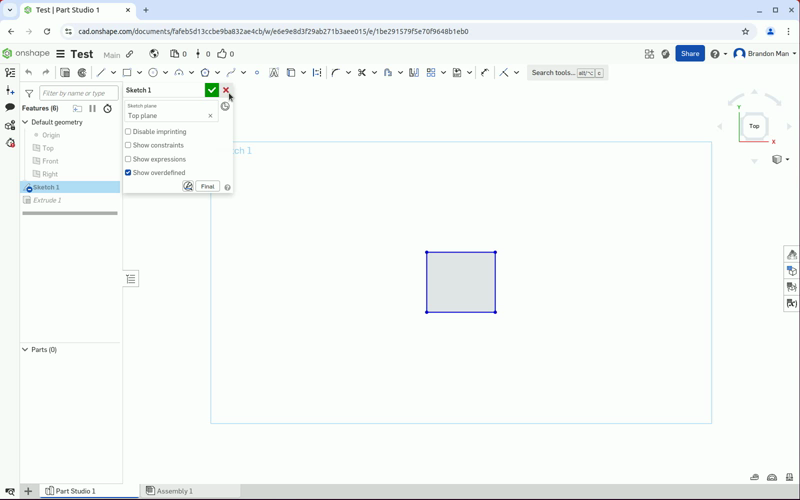
click(229, 92)
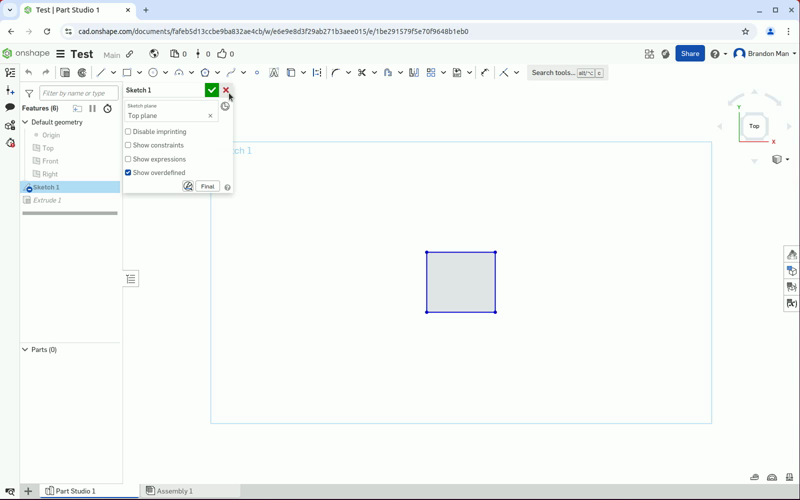
key(shift+s)
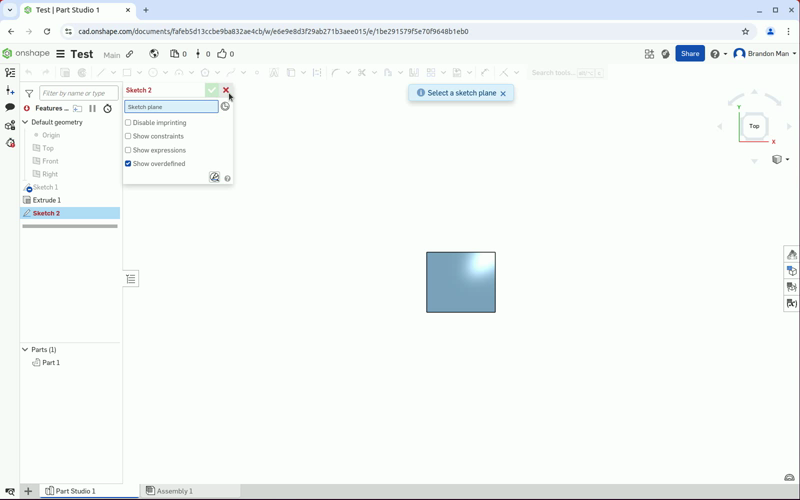
mouse_move(73, 150)
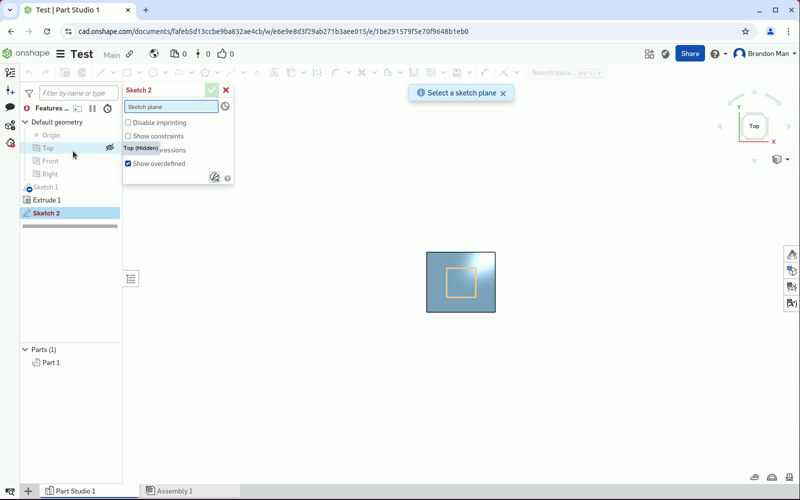
click(73, 150)
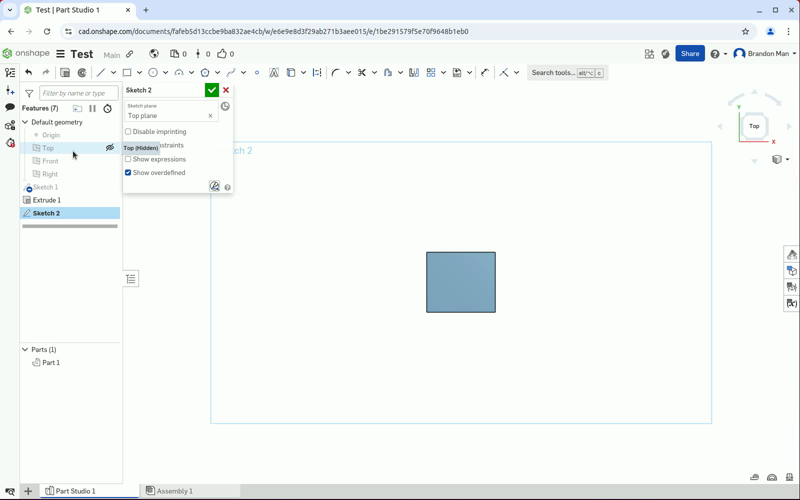
mouse_move(73, 352)
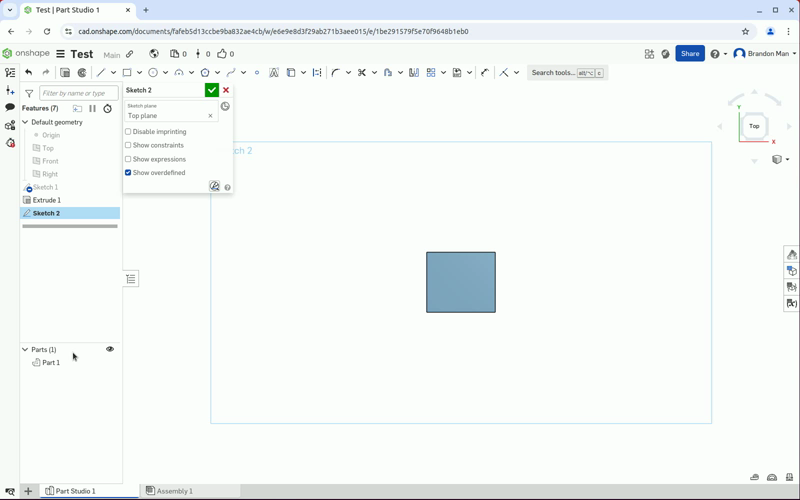
key(y)
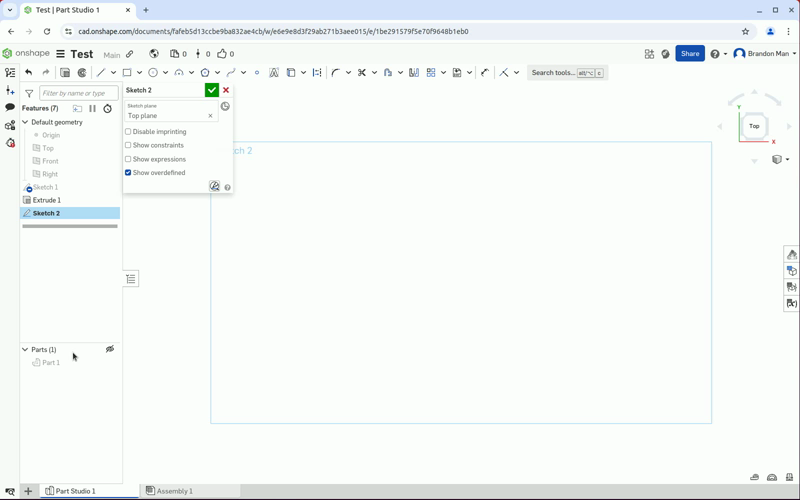
key(l)
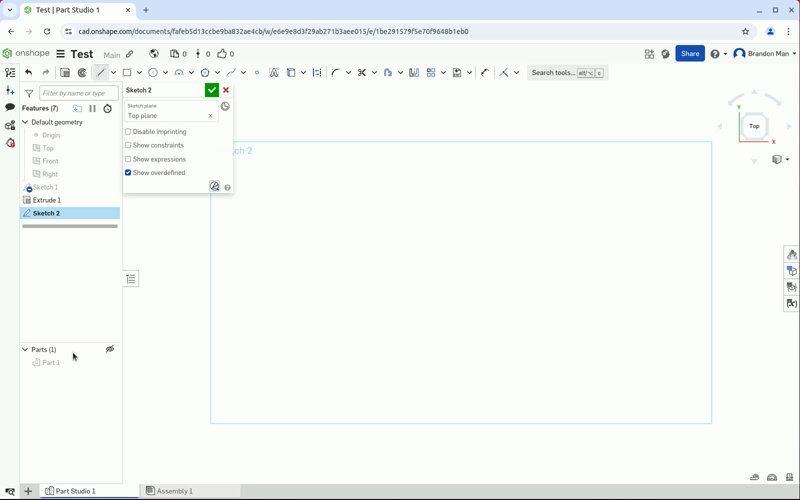
key_down(shift)
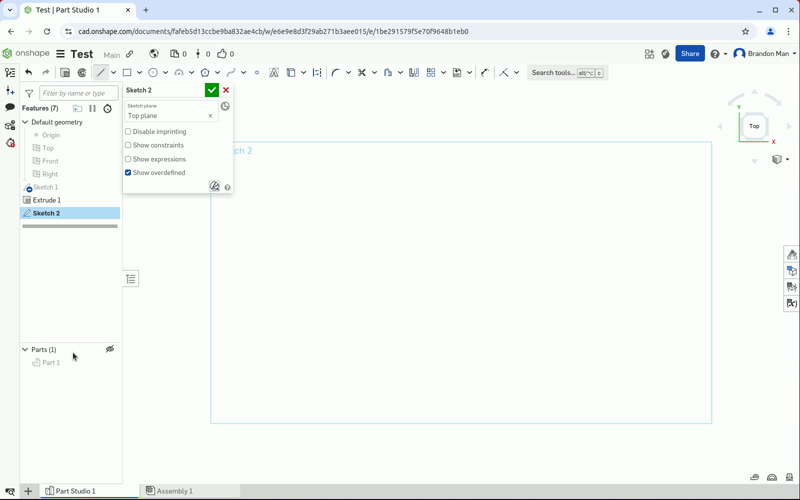
mouse_move(426, 312)
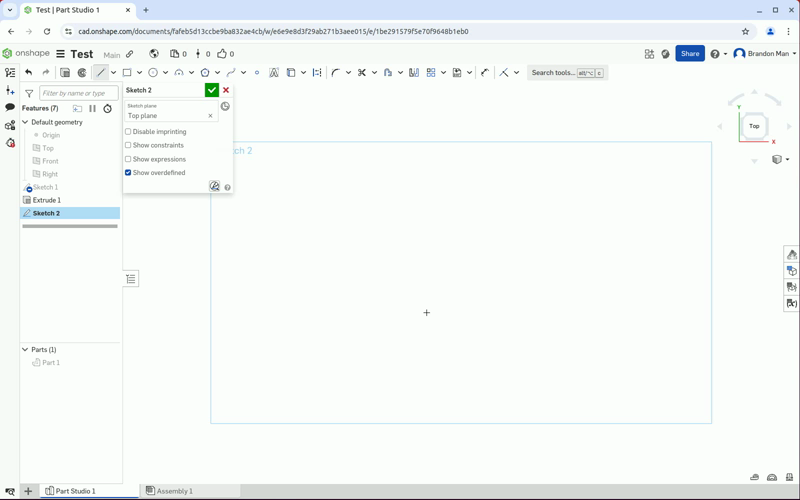
click(426, 312)
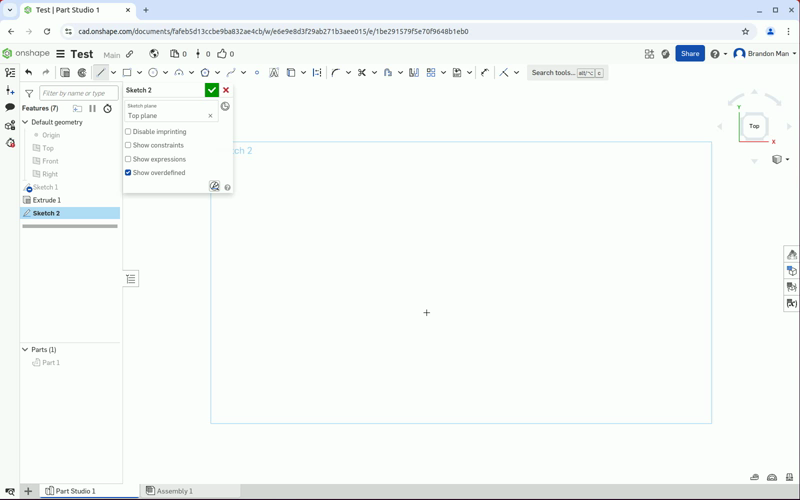
key_up(shift)
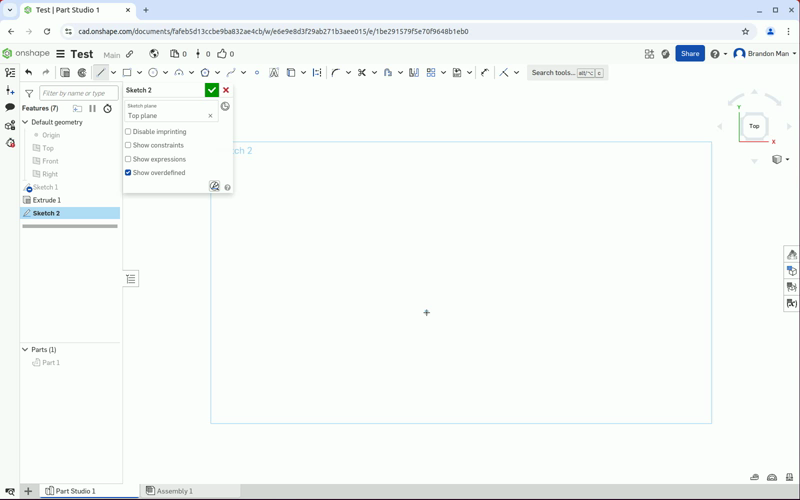
key_down(shift)
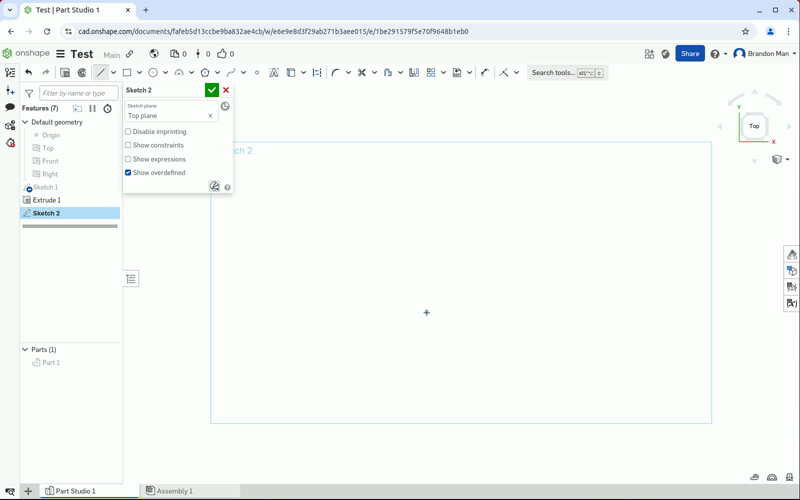
mouse_move(495, 312)
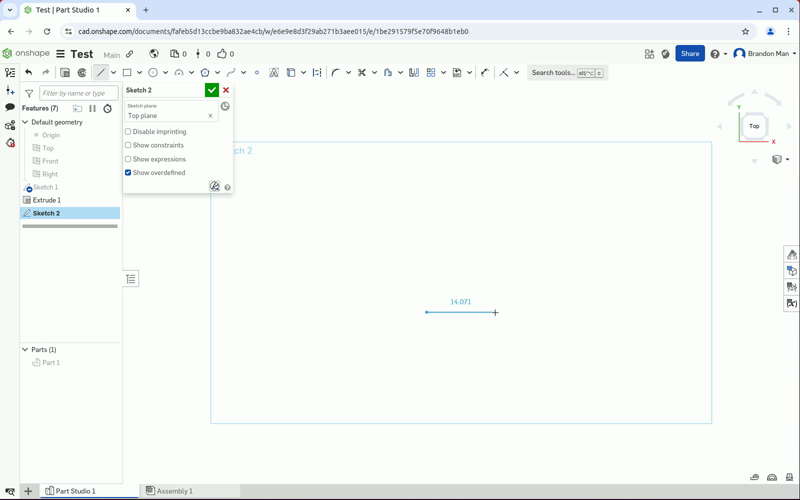
click(495, 312)
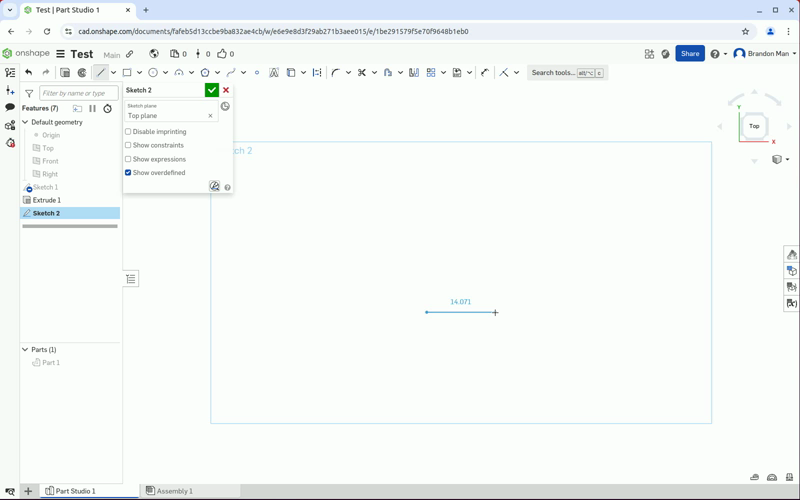
key_up(shift)
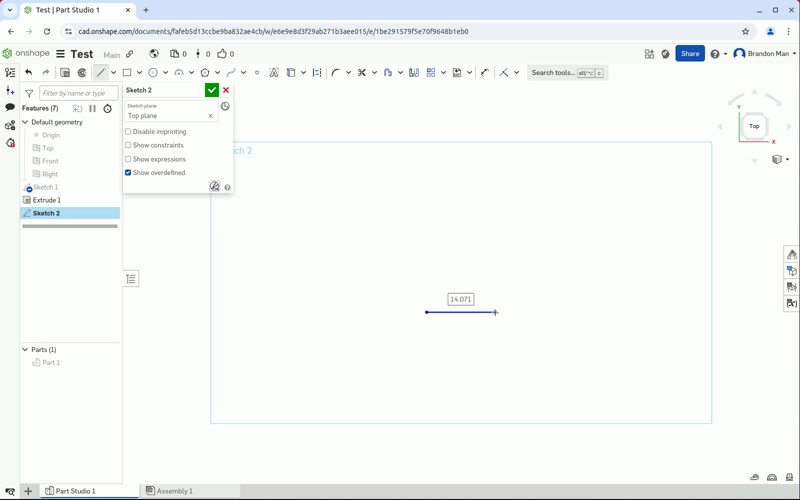
key_down(shift)
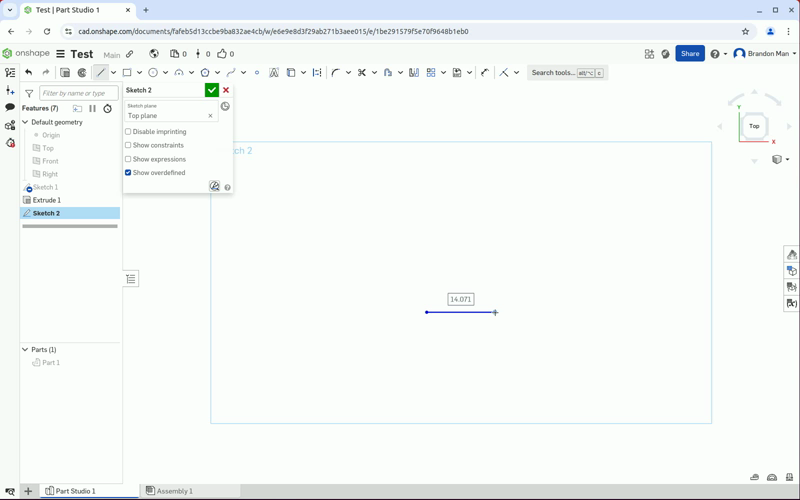
mouse_move(525, 312)
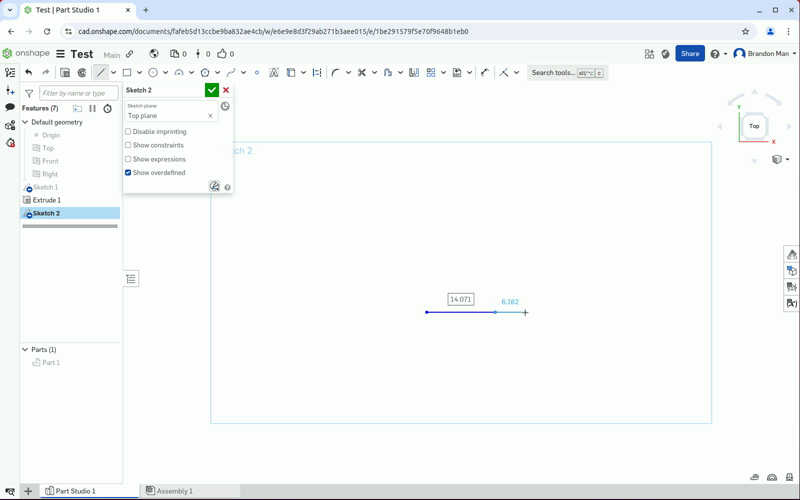
mouse_move(495, 252)
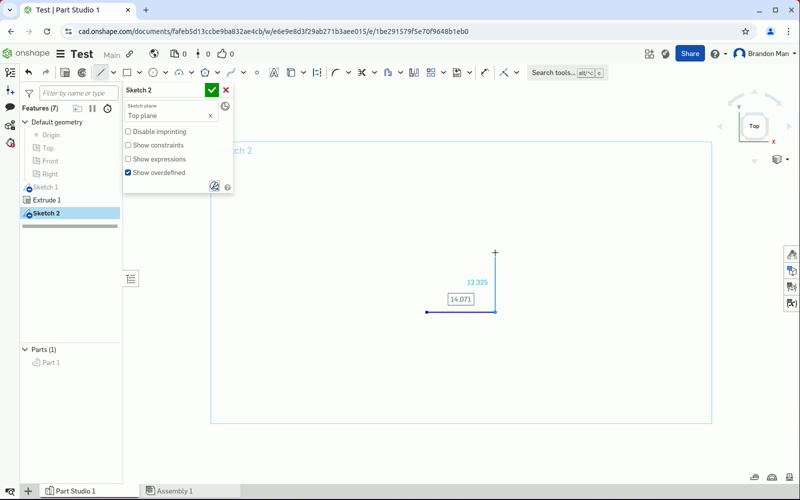
click(495, 252)
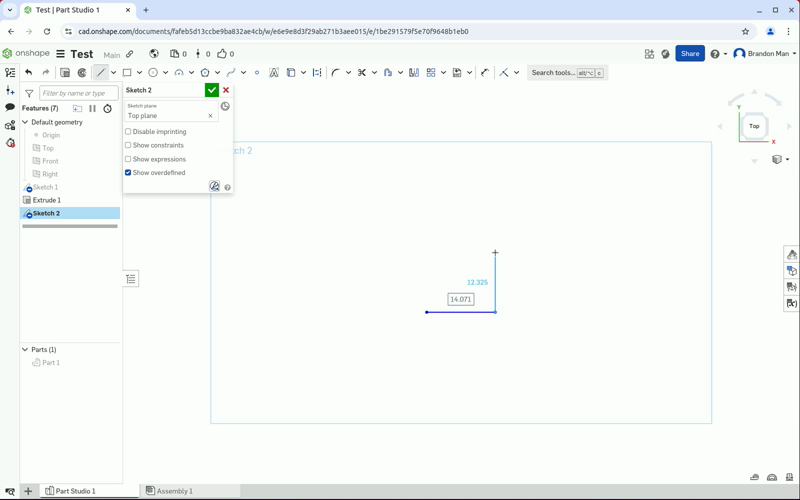
key_up(shift)
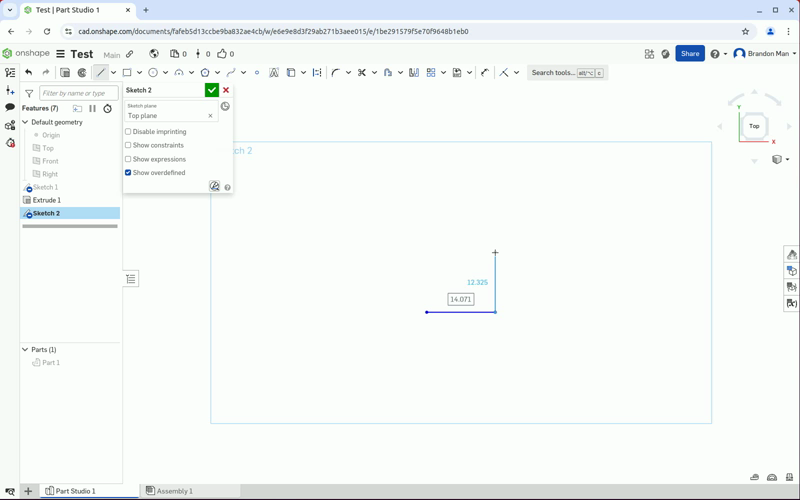
key_down(shift)
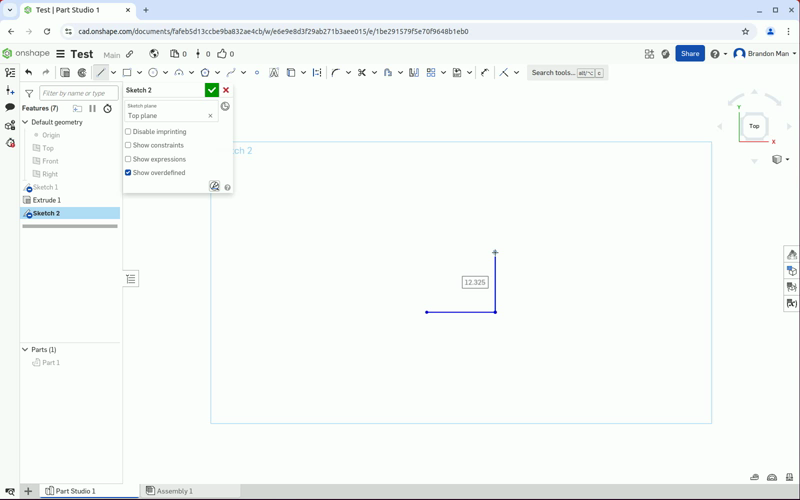
mouse_move(426, 252)
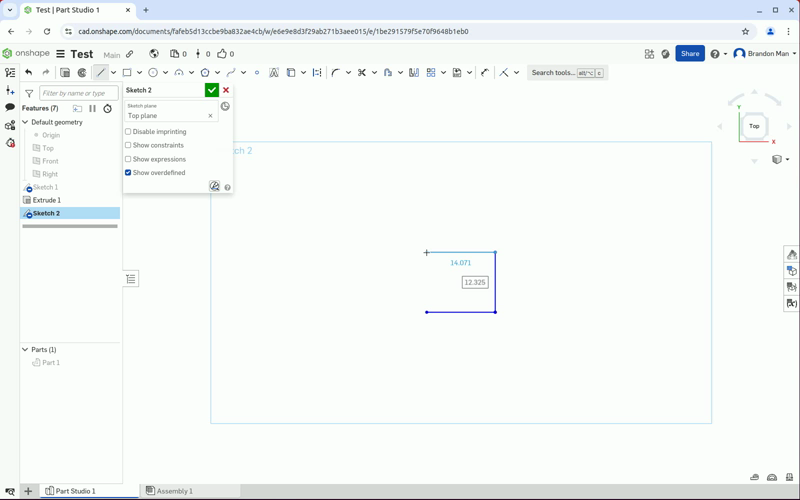
click(426, 252)
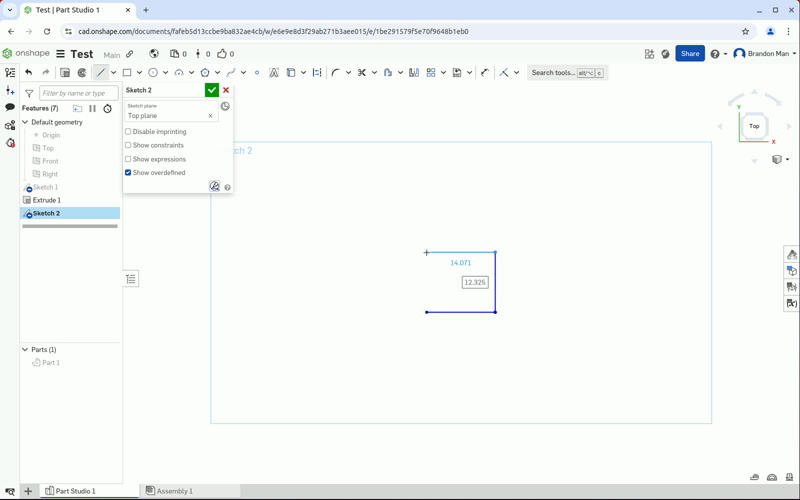
key_up(shift)
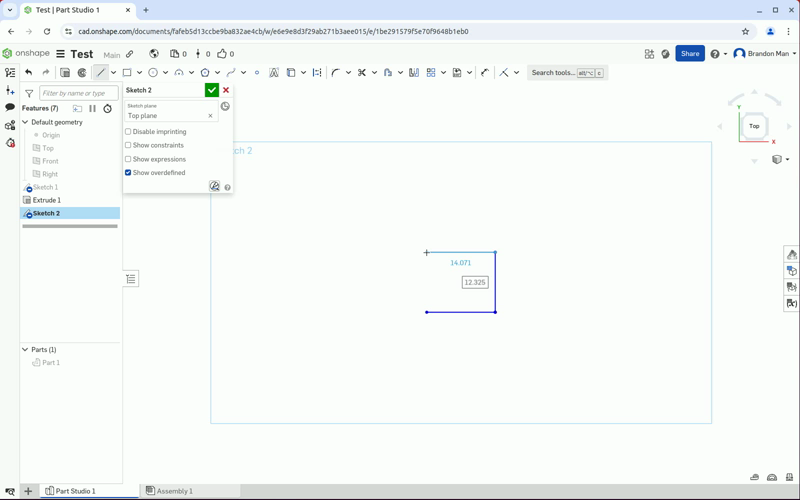
mouse_move(456, 252)
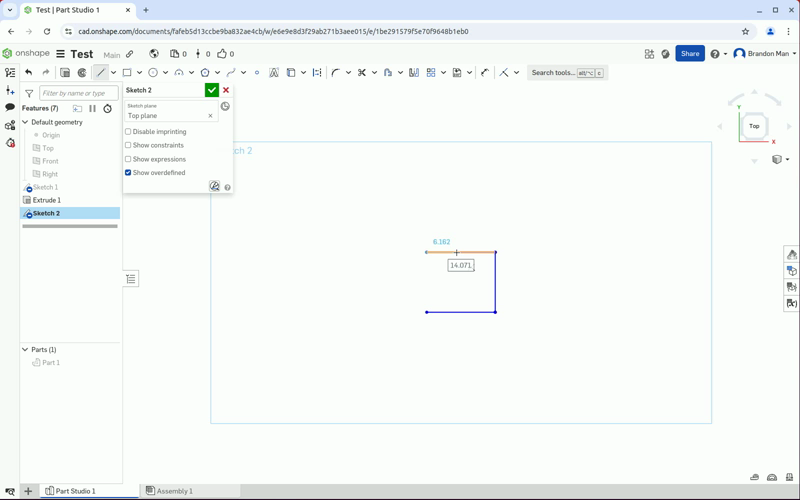
key_down(shift)
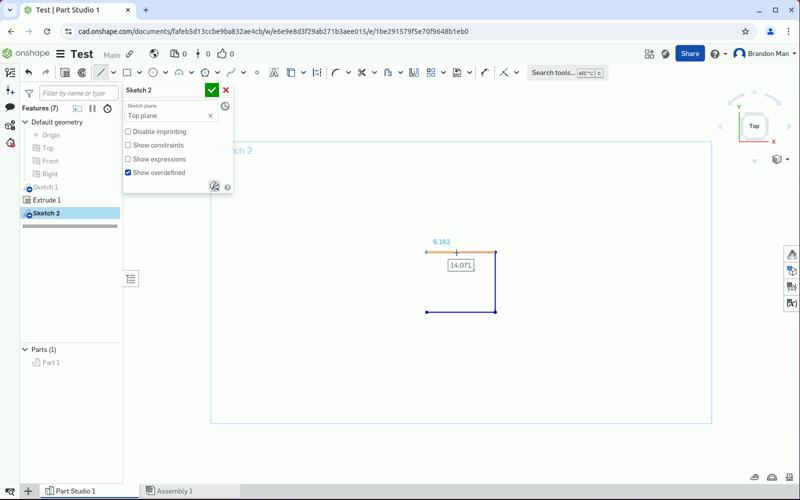
mouse_move(426, 312)
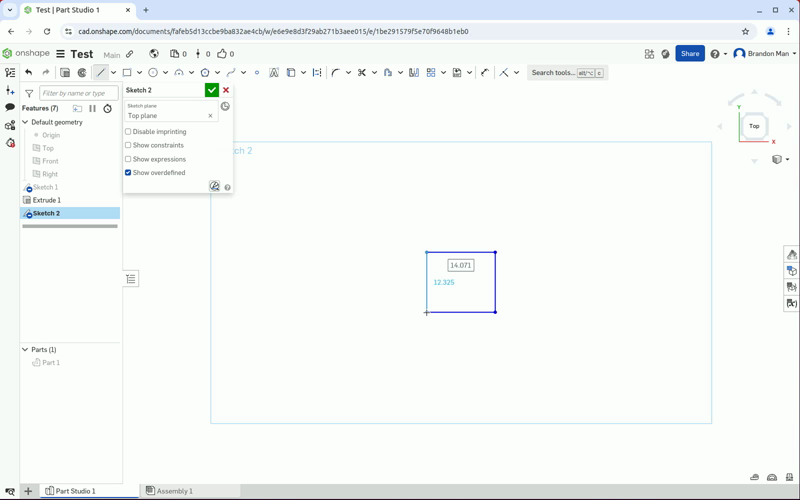
key_up(shift)
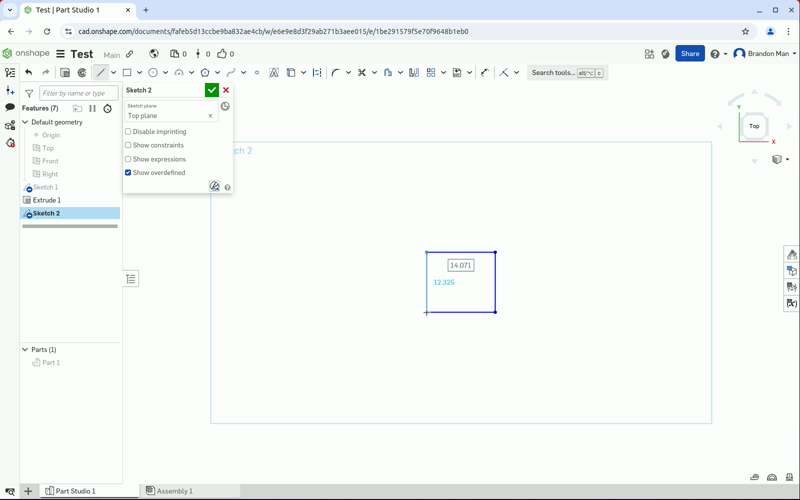
click(426, 312)
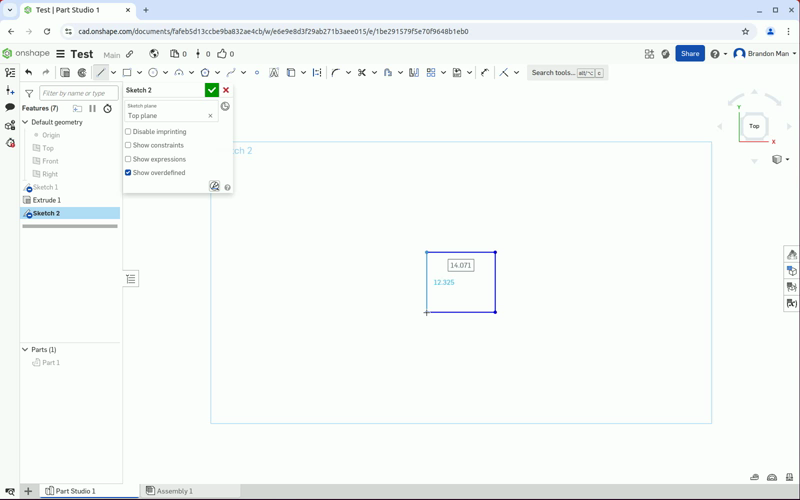
key(esc)
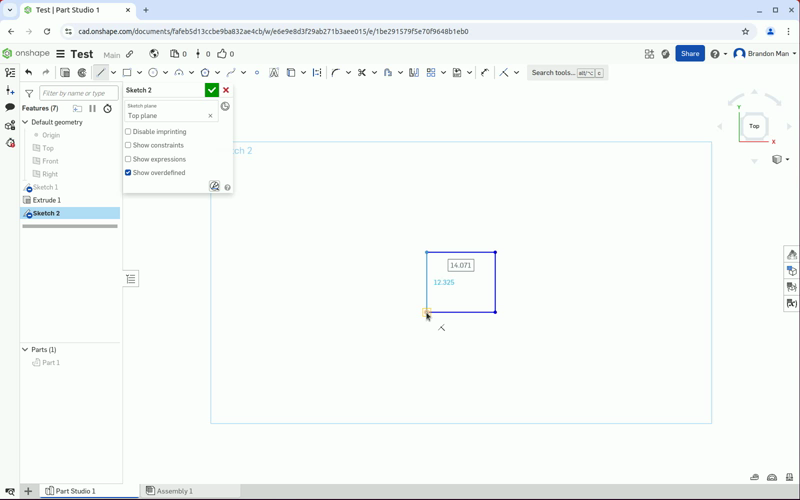
mouse_move(481, 292)
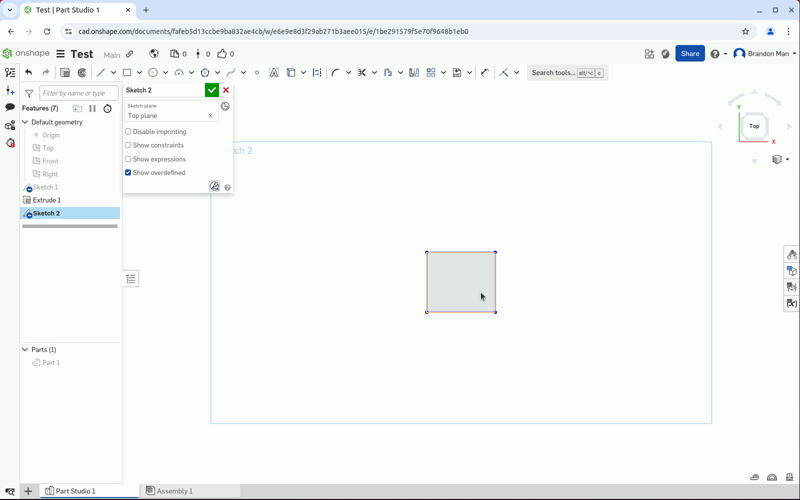
click(481, 292)
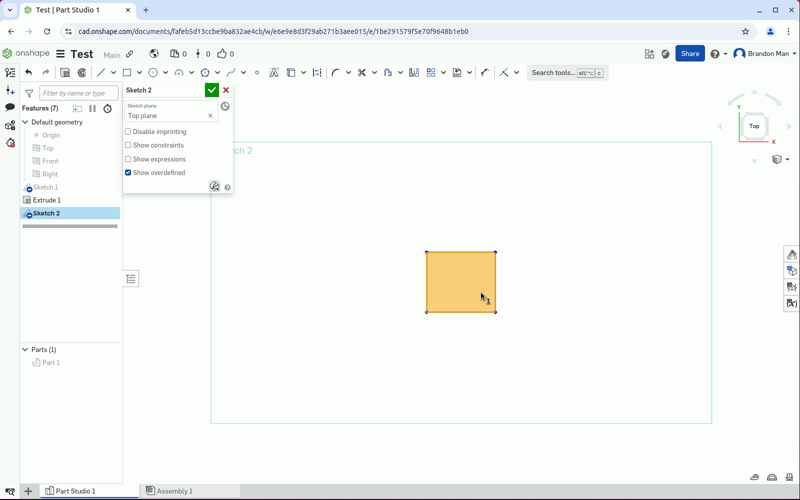
mouse_move(73, 352)
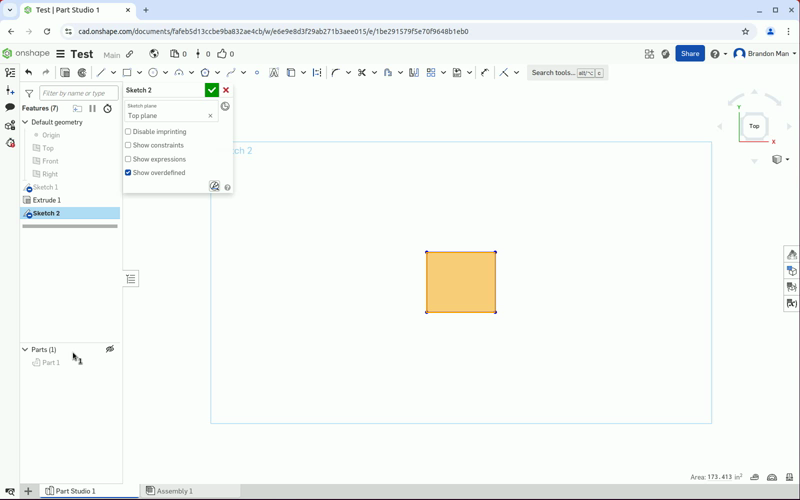
key(shift+y)
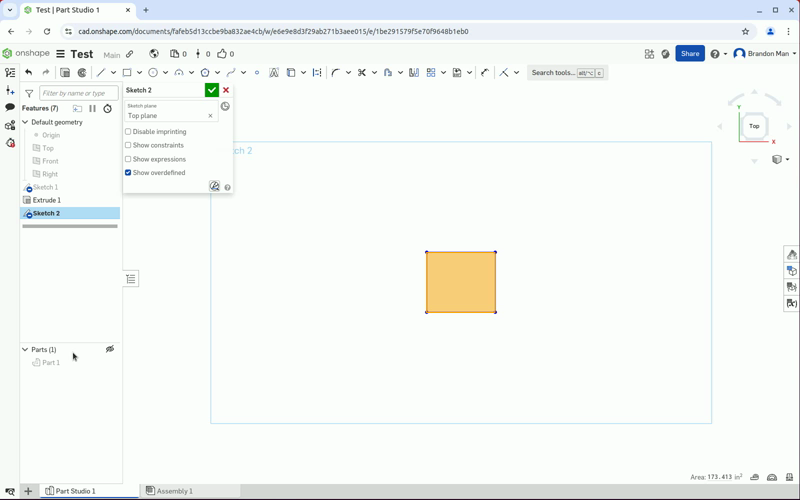
key(shift+e)
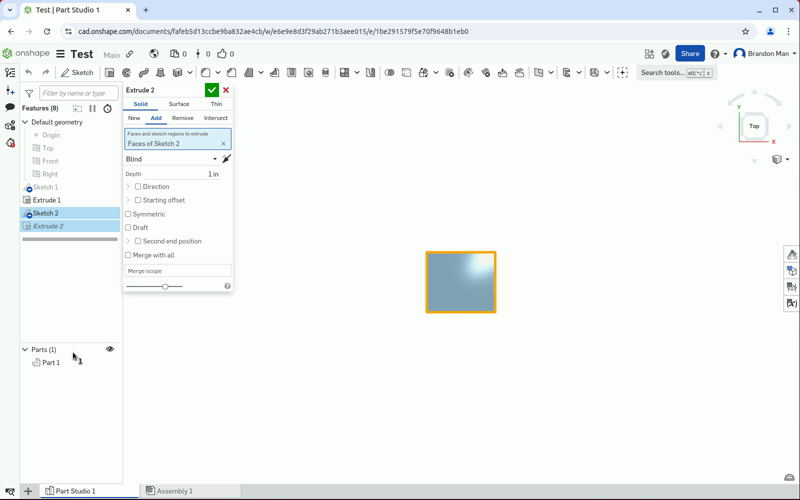
mouse_move(143, 106)
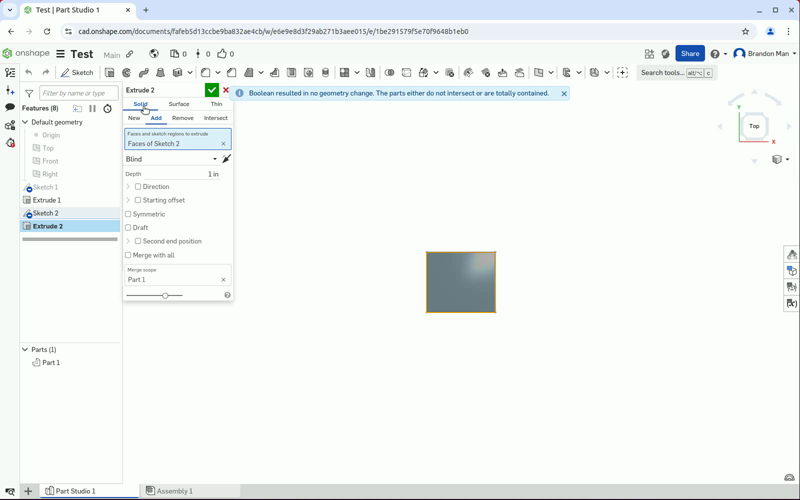
click(143, 106)
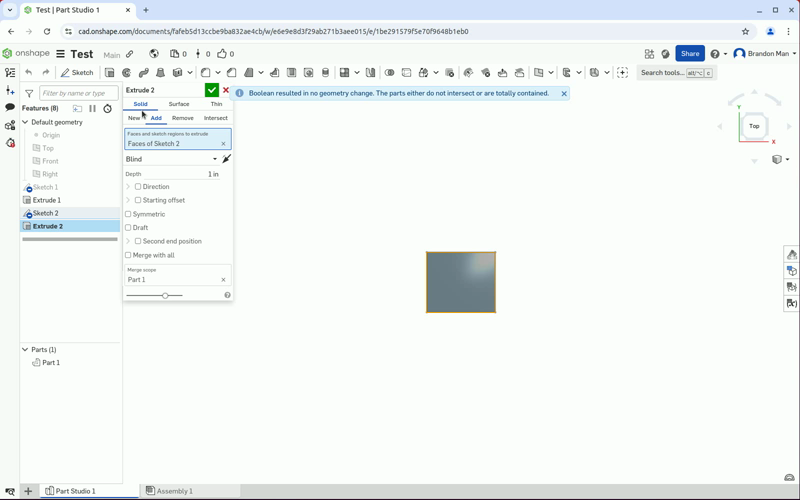
mouse_move(137, 120)
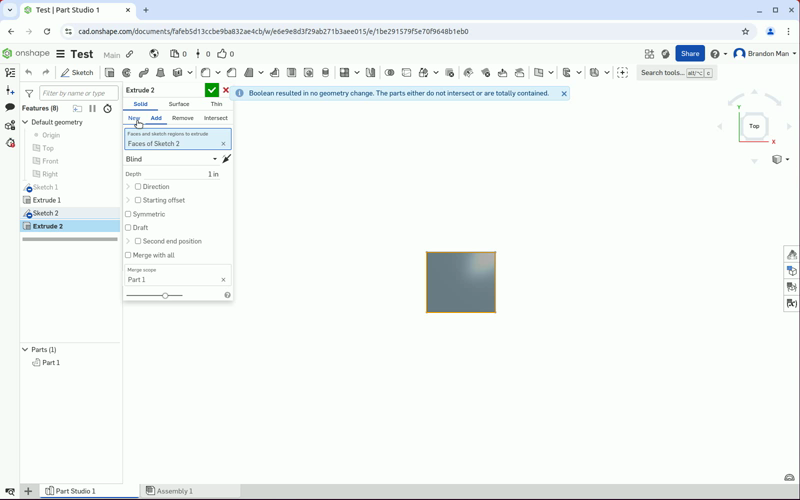
click(137, 120)
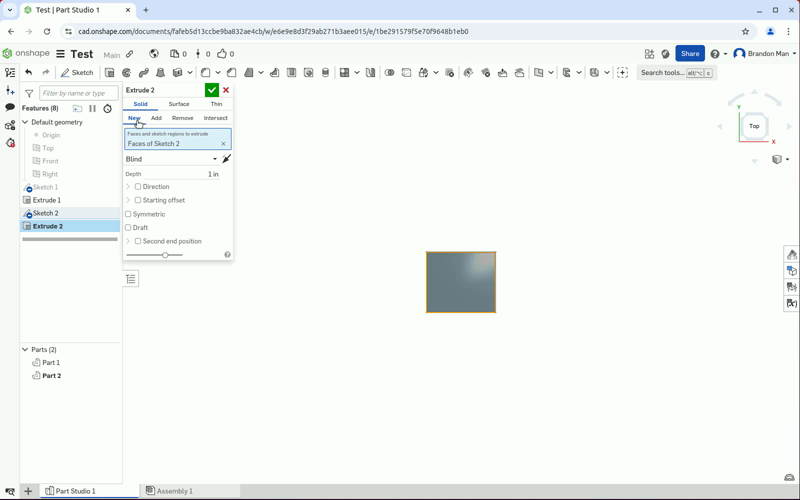
key(tab, 4)
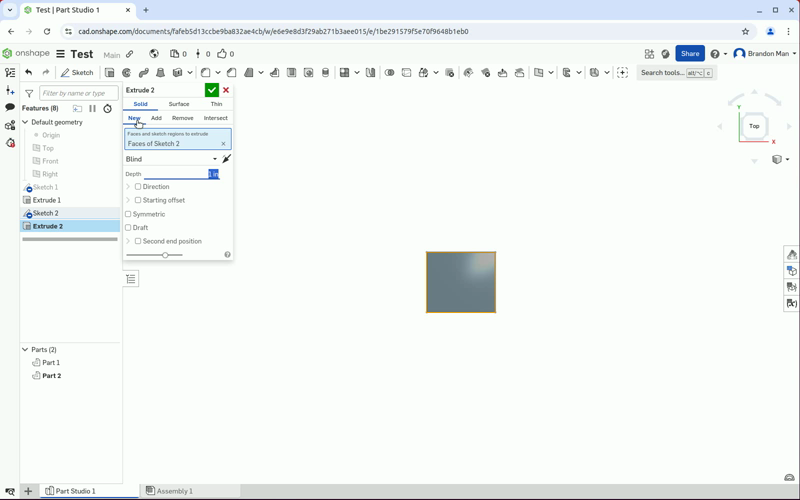
text(23.108)
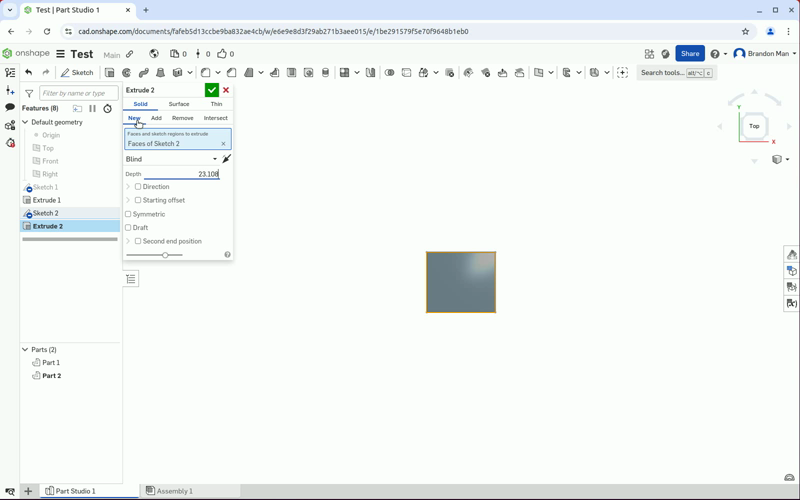
key(enter)
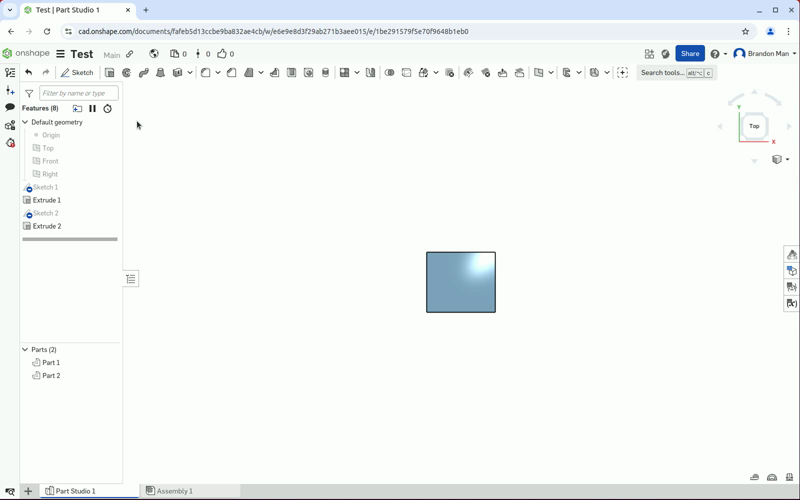
key(shift+h)
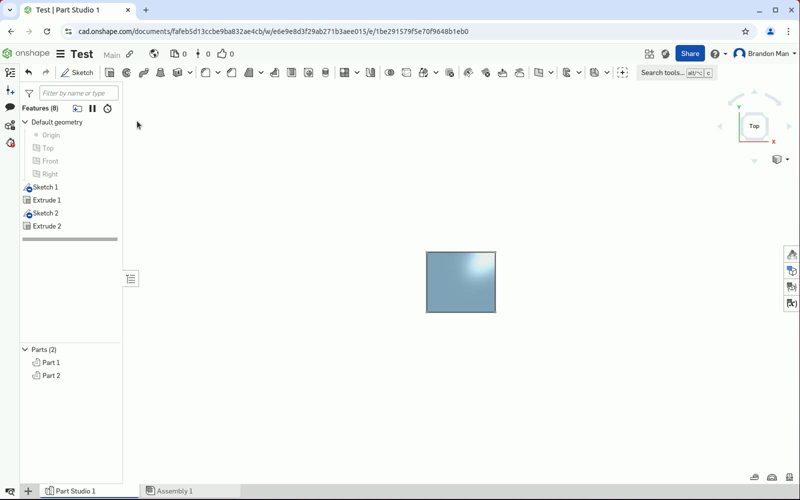
key(shift+h)
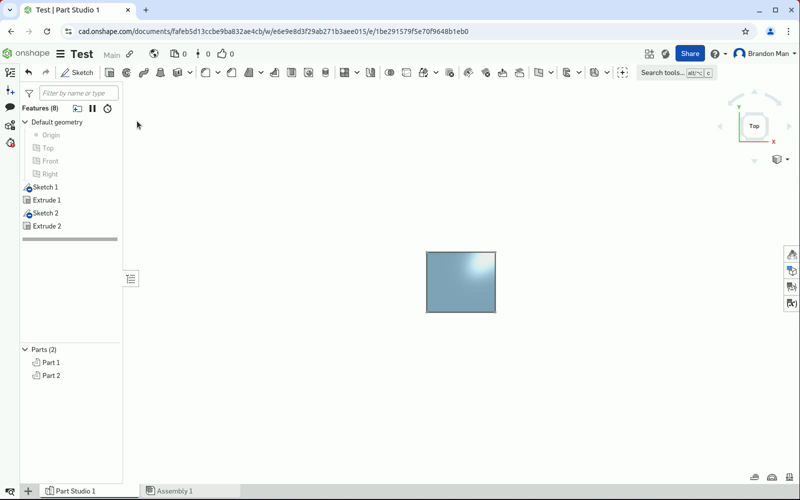
key(shift+7)
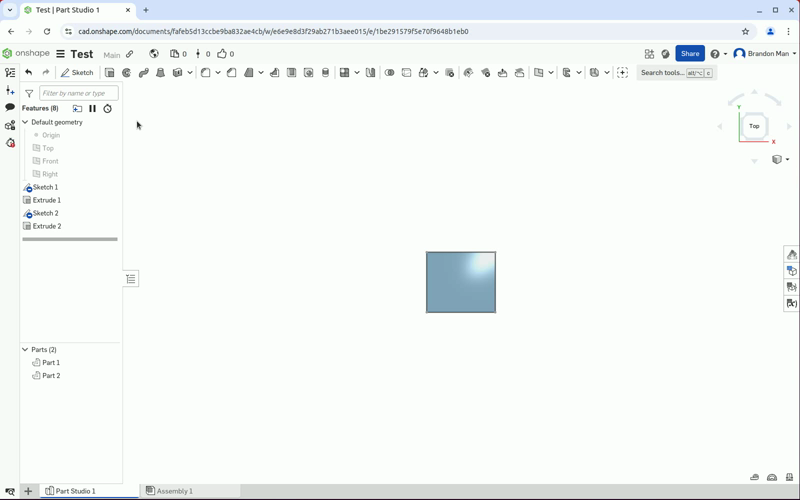
key(up, 3)
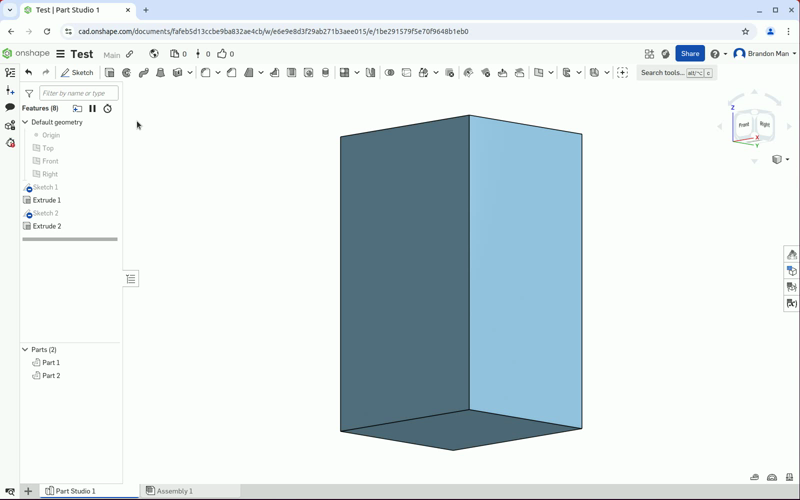
key(left, 3)
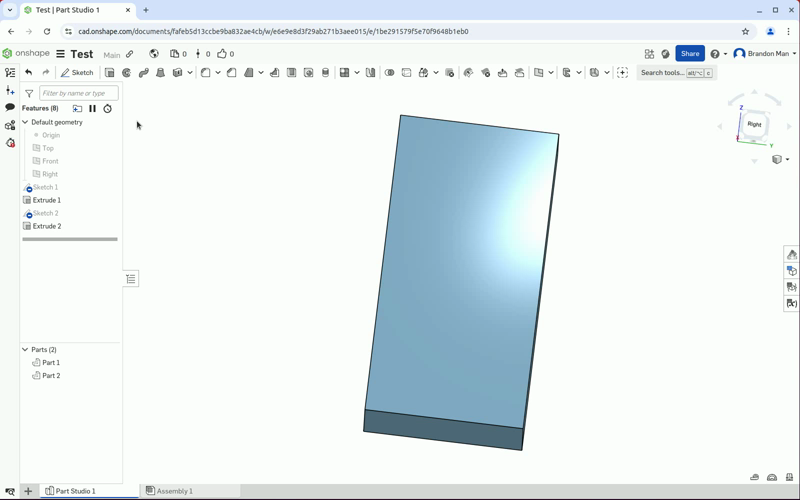
key(right, 3)
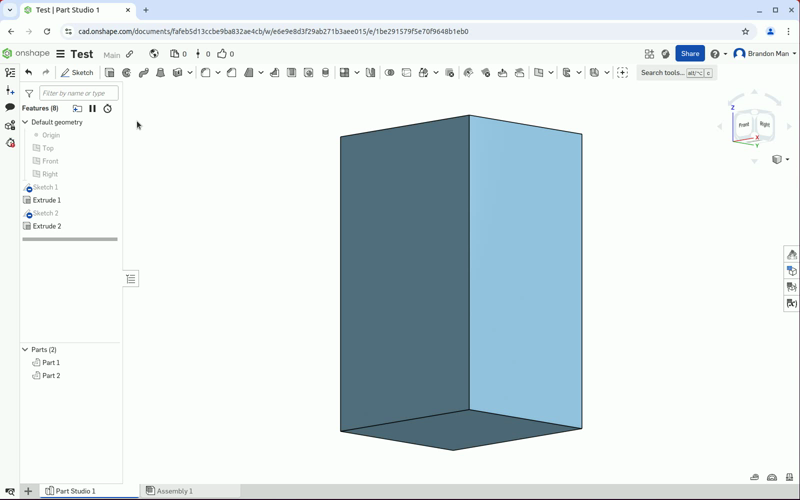
key(down, 3)
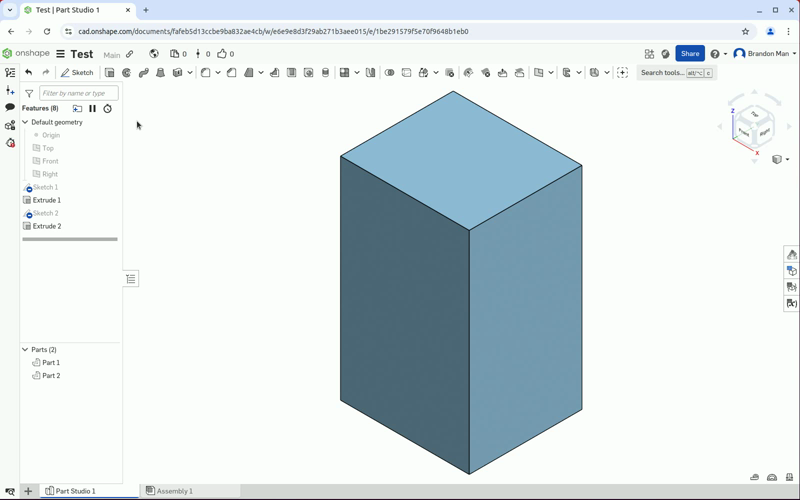
mouse_move(73, 189)
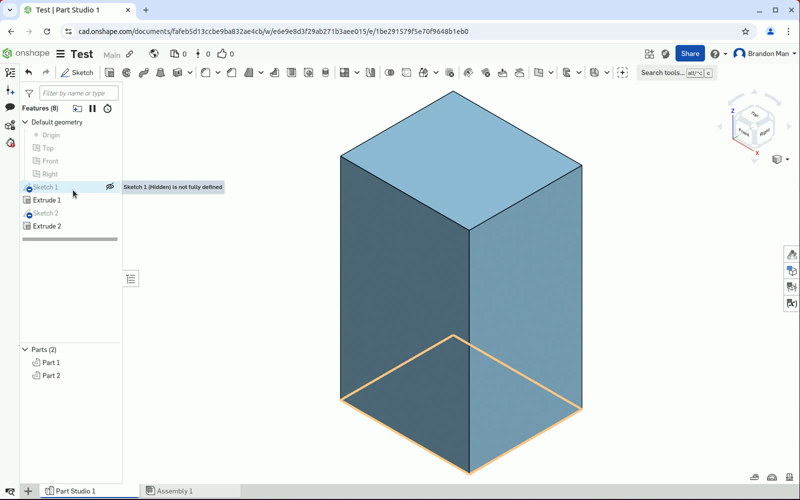
click(73, 189)